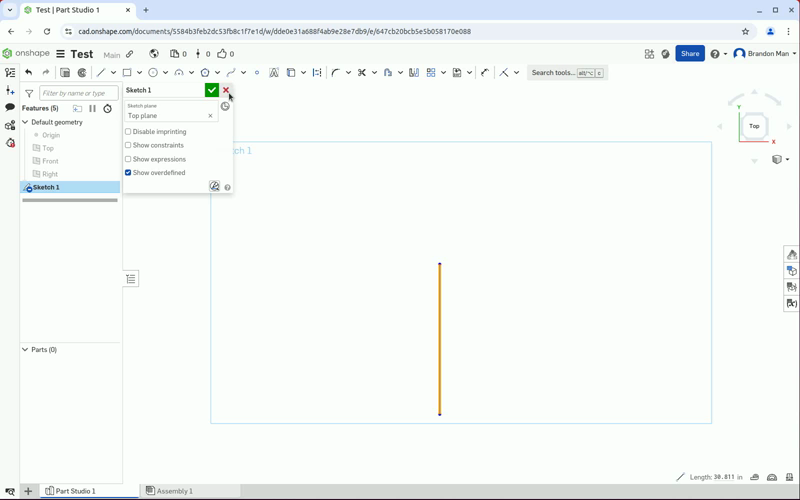
key(shift+h)
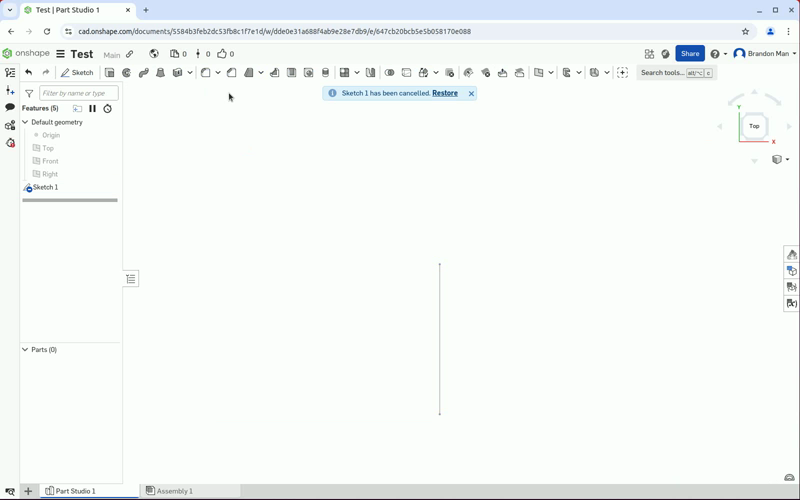
key(shift+s)
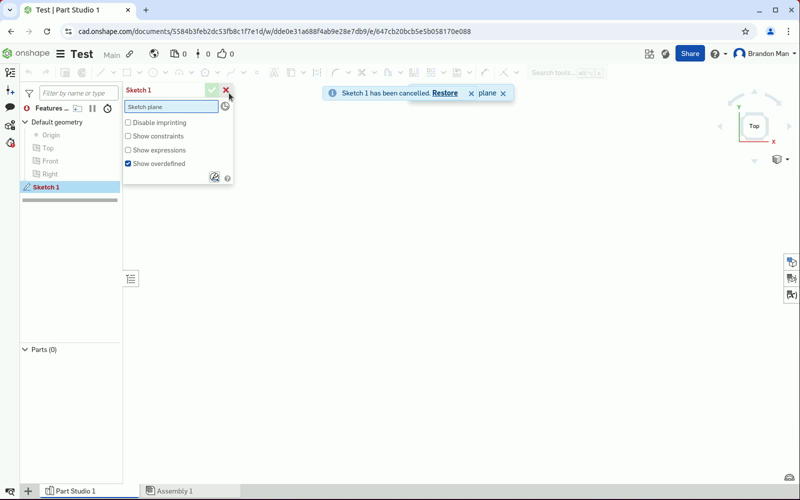
mouse_move(73, 150)
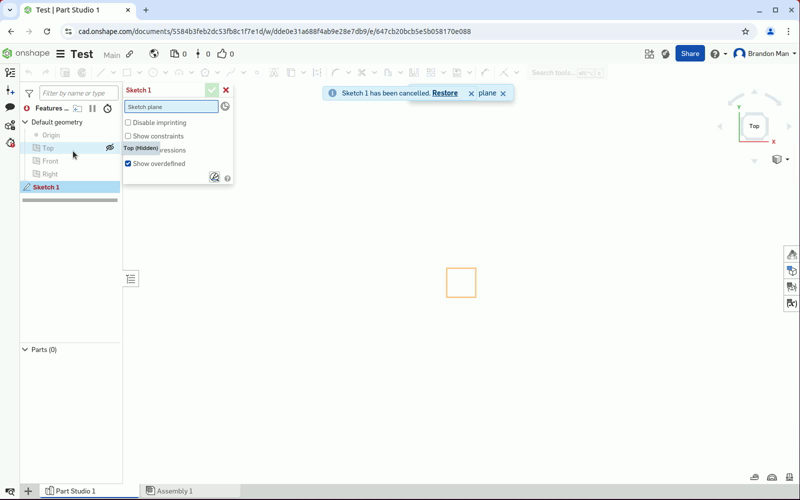
click(73, 150)
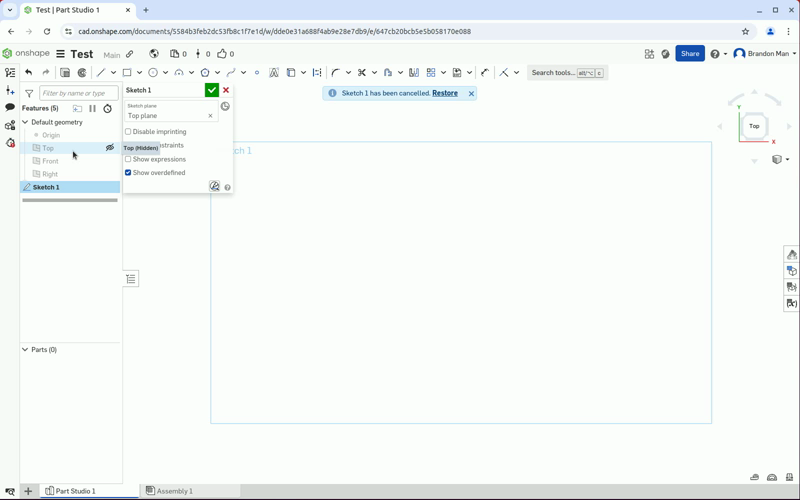
mouse_move(73, 352)
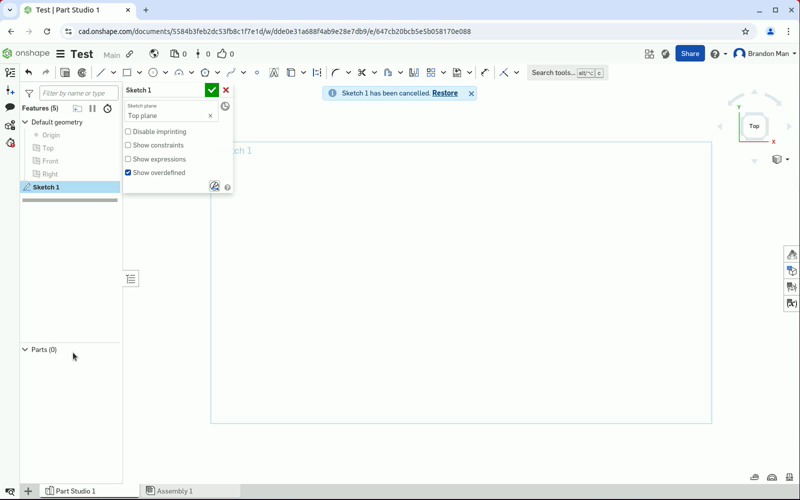
key(y)
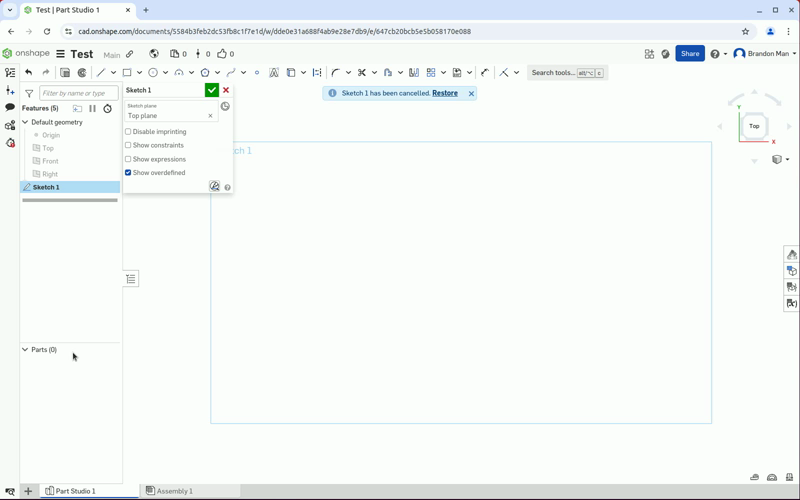
key(c)
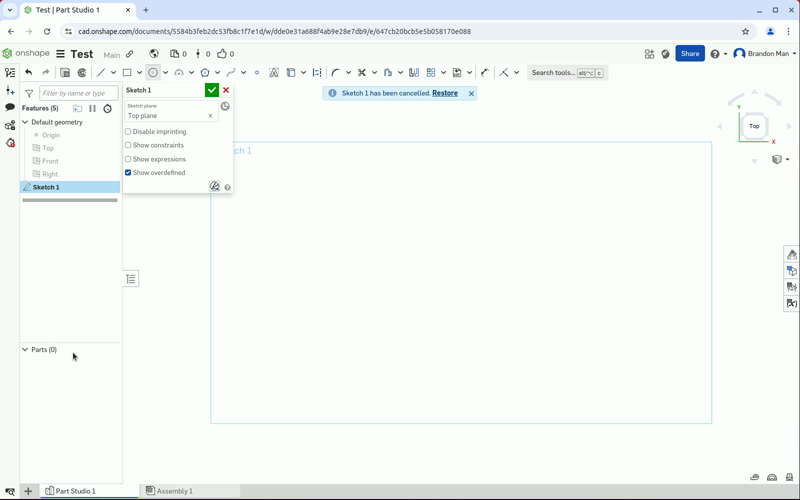
key_down(shift)
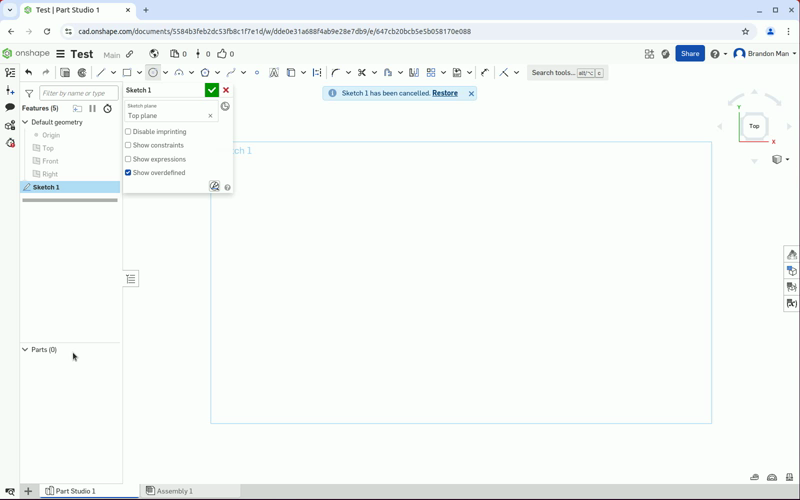
mouse_move(461, 282)
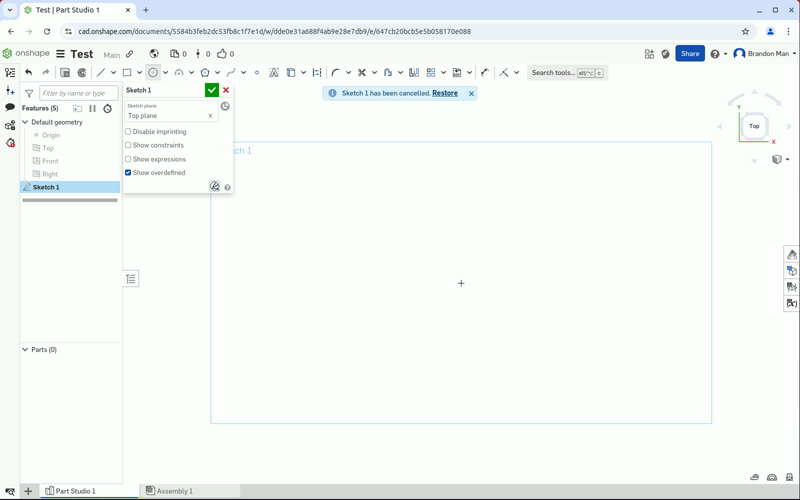
click(461, 282)
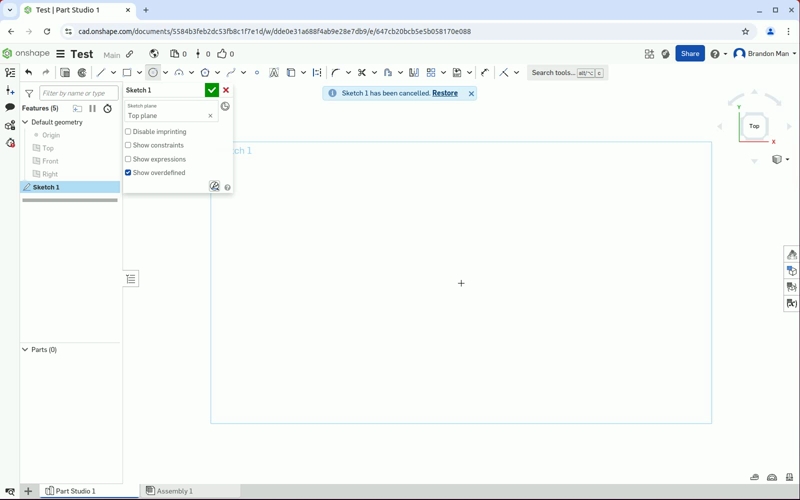
key_up(shift)
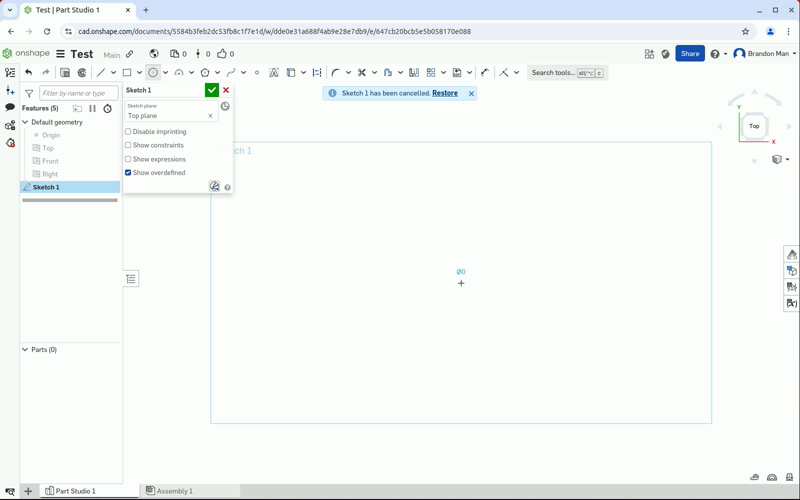
mouse_move(574, 282)
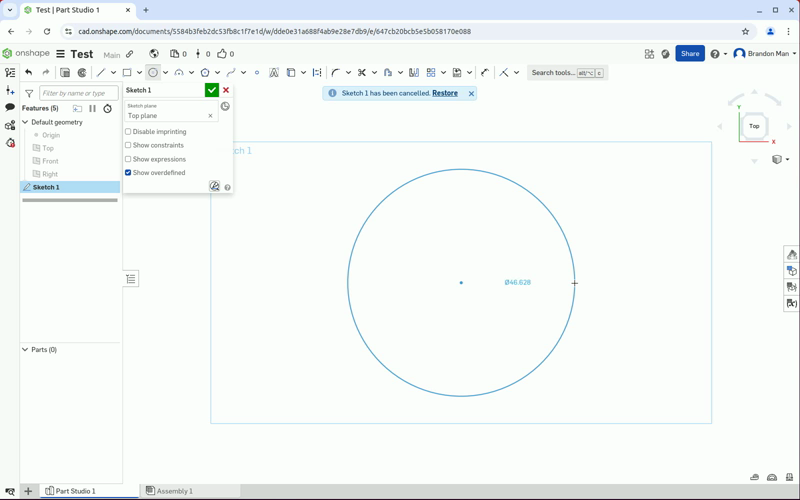
click(574, 282)
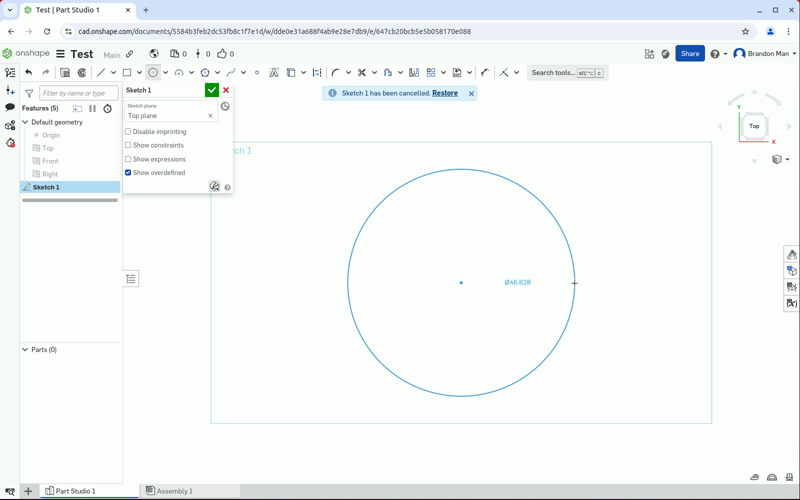
key(esc)
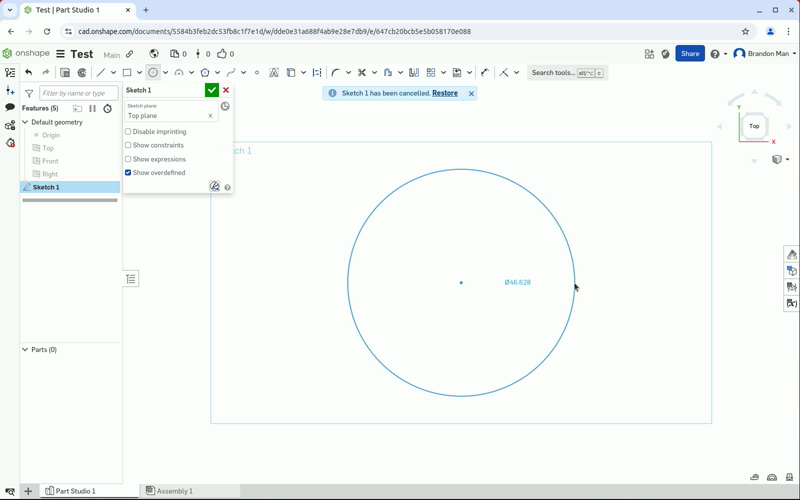
key(c)
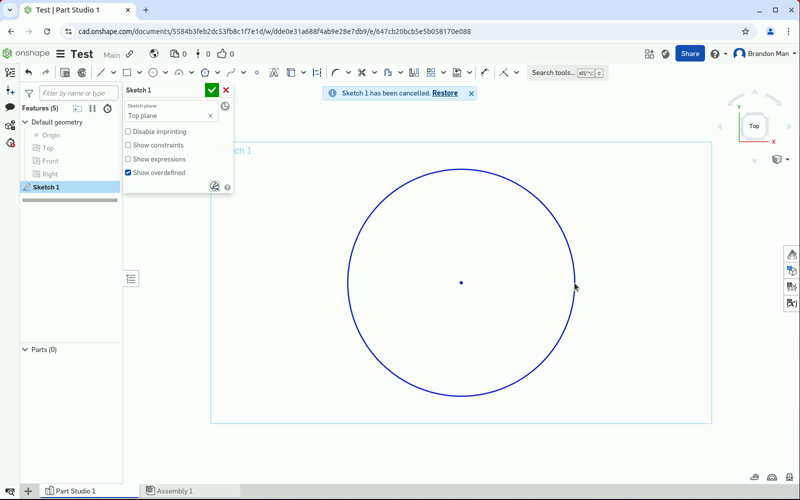
key_down(shift)
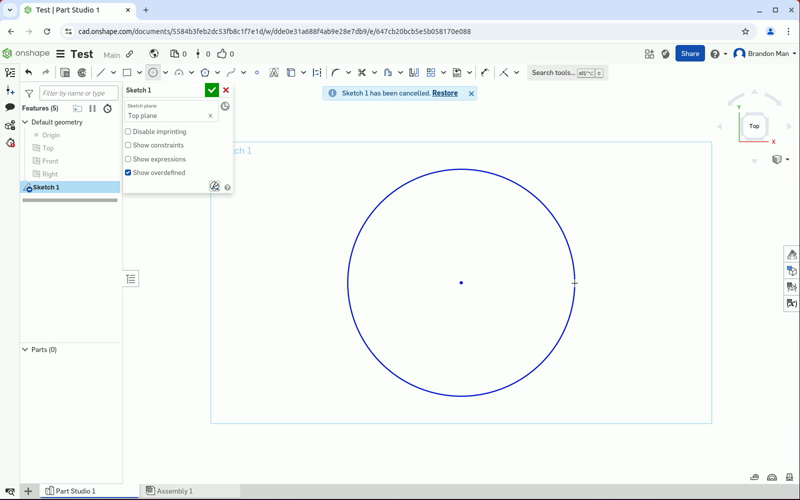
mouse_move(461, 282)
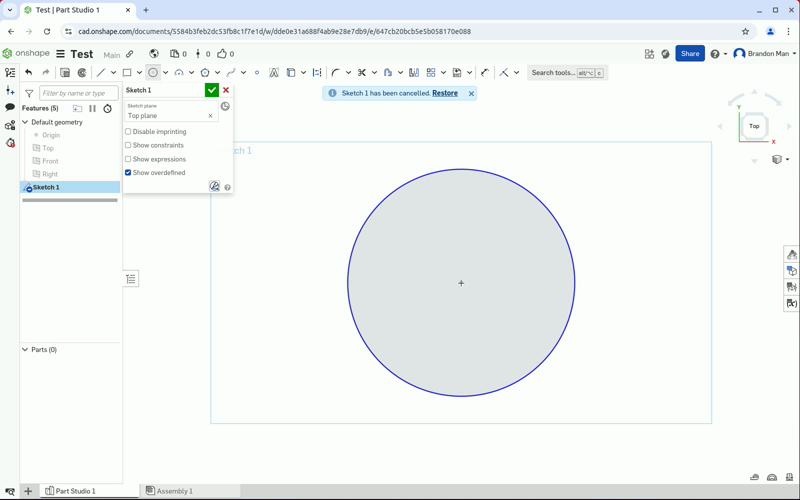
click(461, 282)
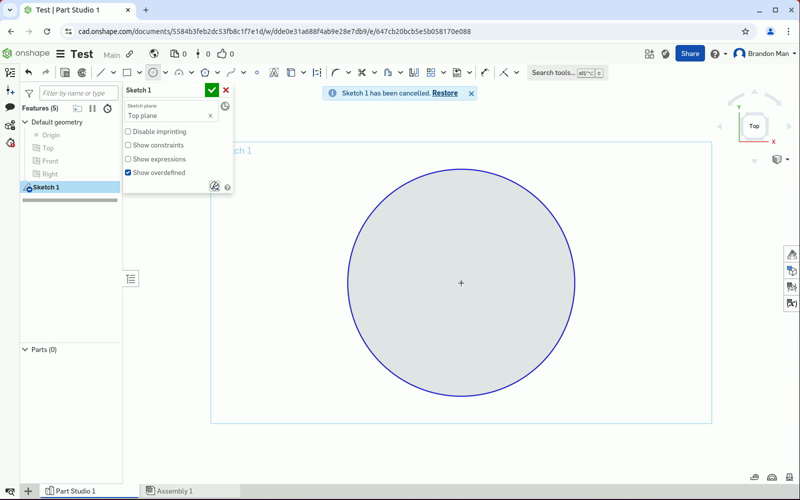
key_up(shift)
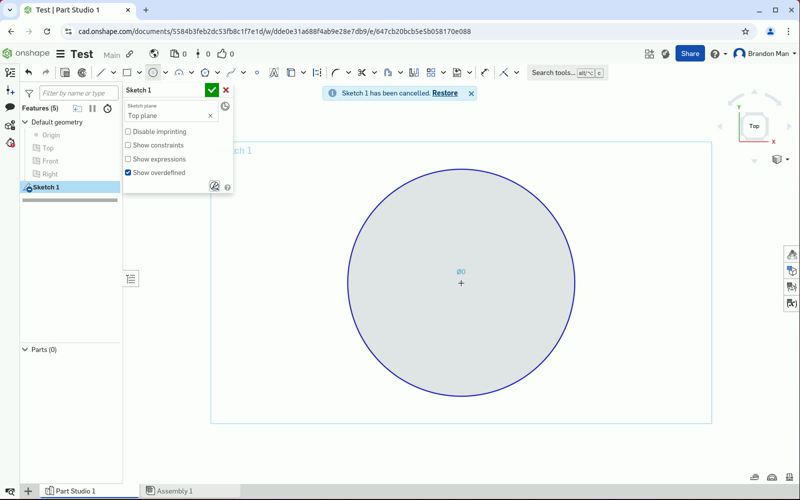
mouse_move(487, 282)
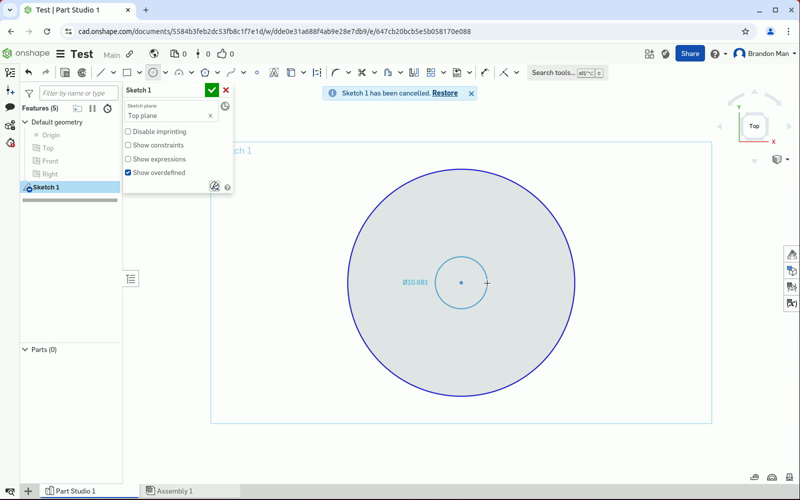
click(487, 282)
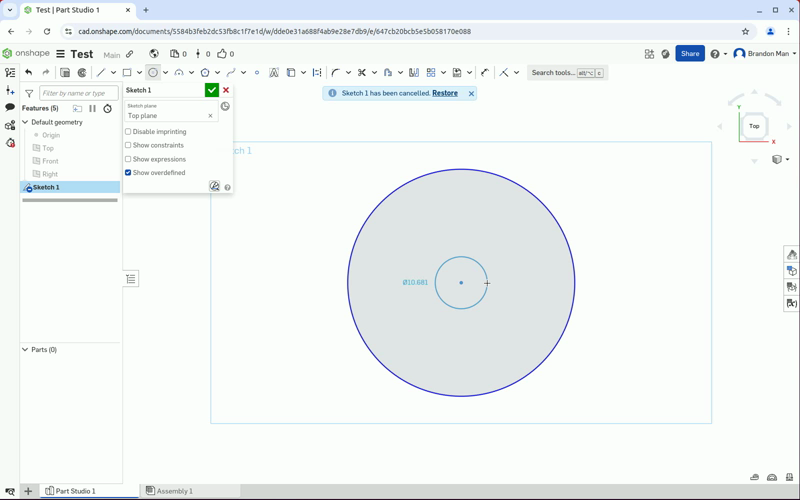
key(esc)
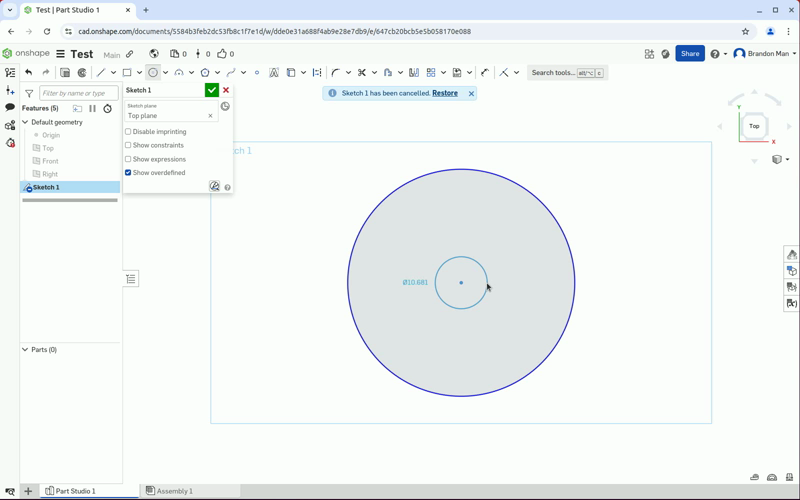
mouse_move(419, 313)
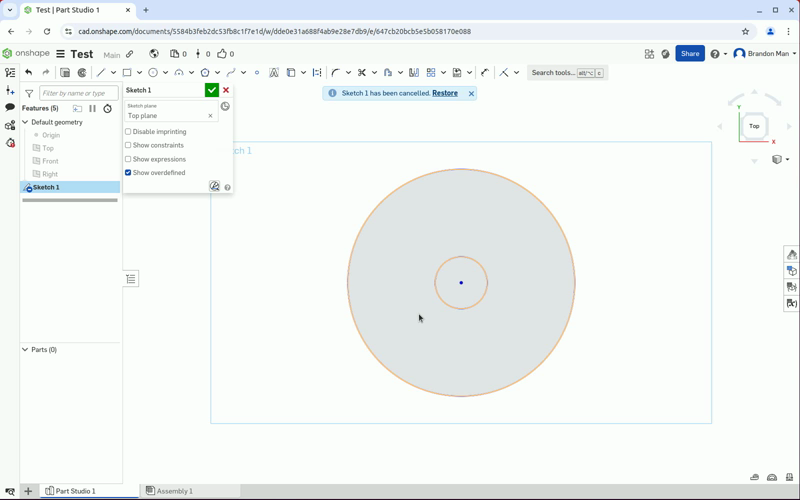
click(419, 313)
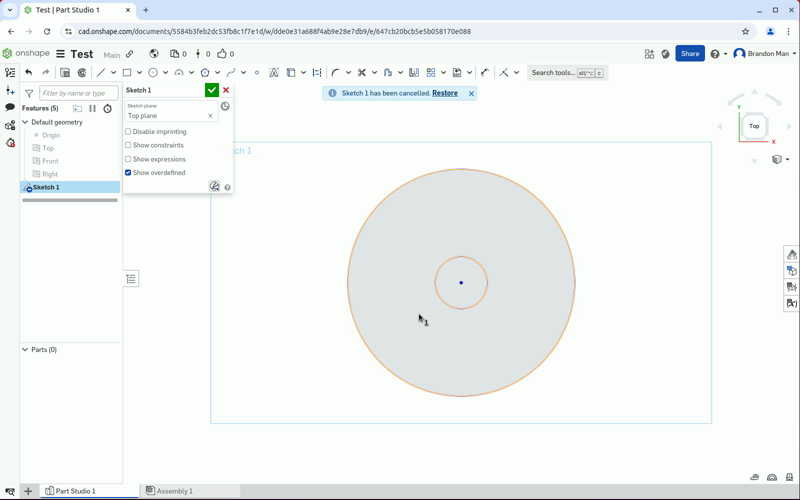
mouse_move(73, 352)
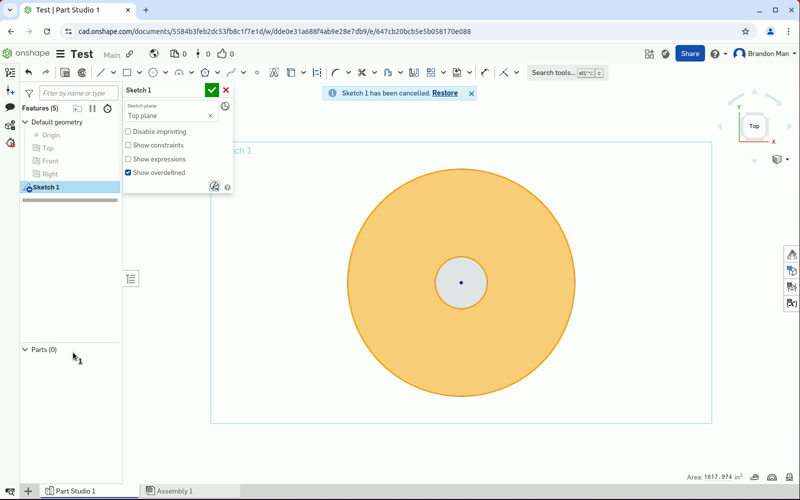
key(shift+y)
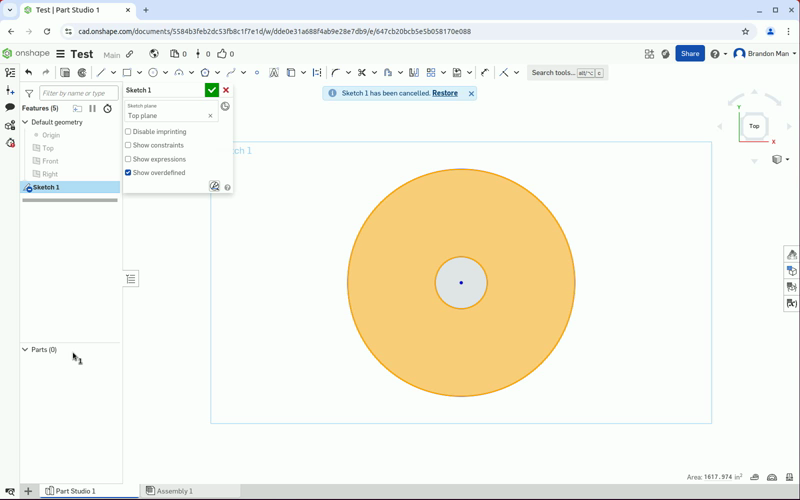
key(shift+e)
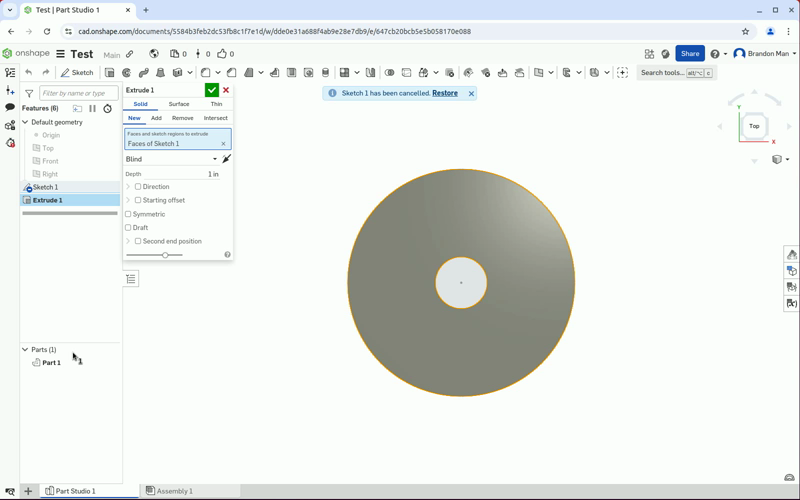
mouse_move(143, 106)
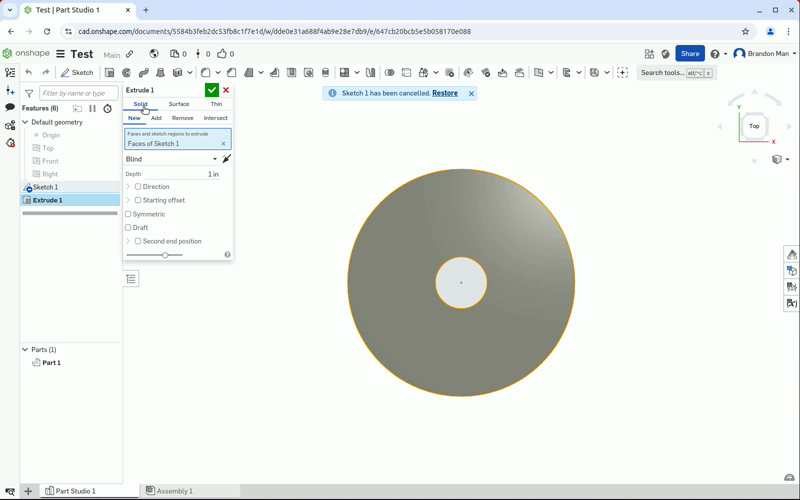
click(143, 106)
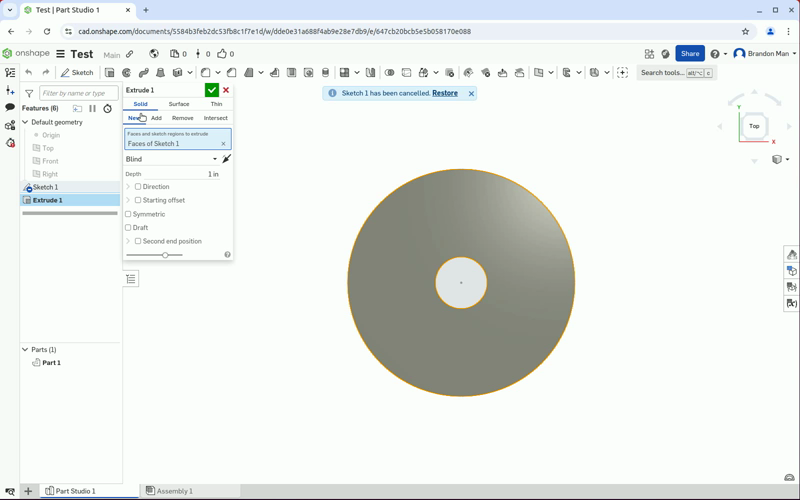
mouse_move(137, 120)
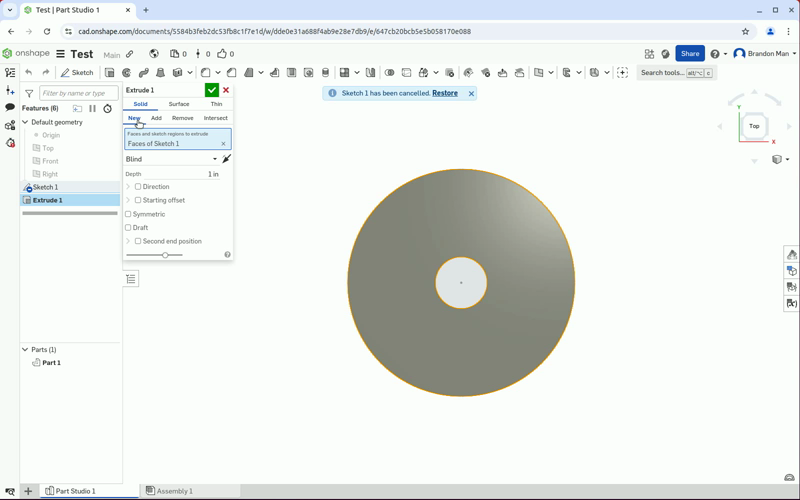
click(137, 120)
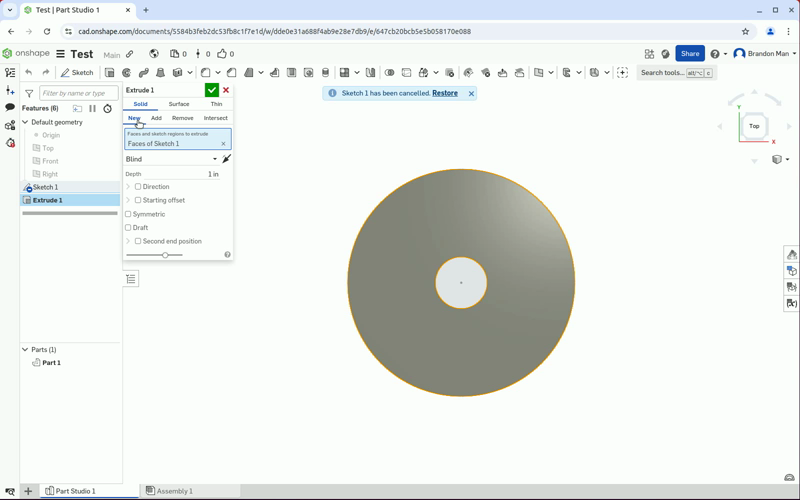
key(tab, 4)
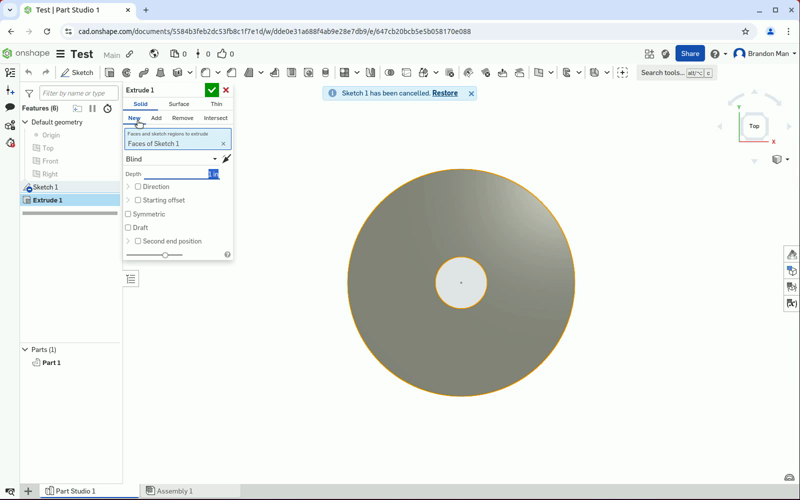
text(4.814)
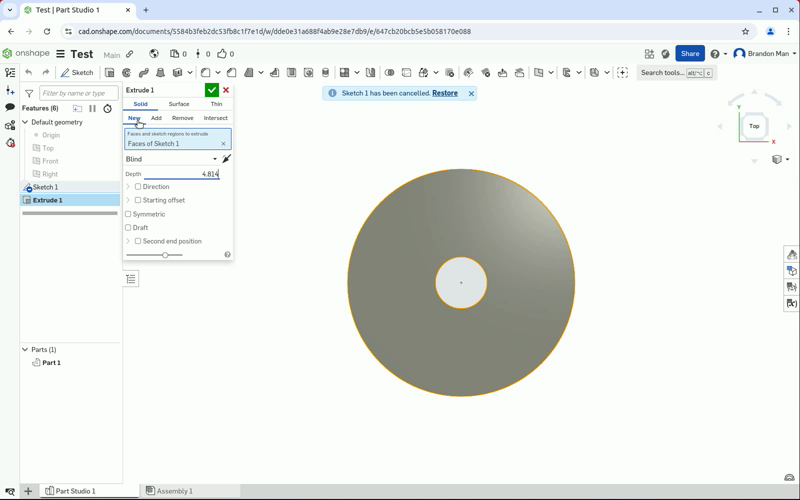
key(enter)
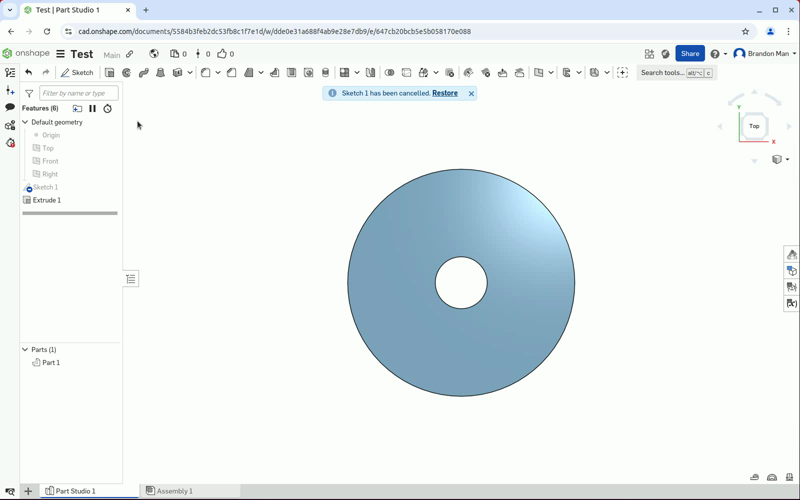
key(shift+h)
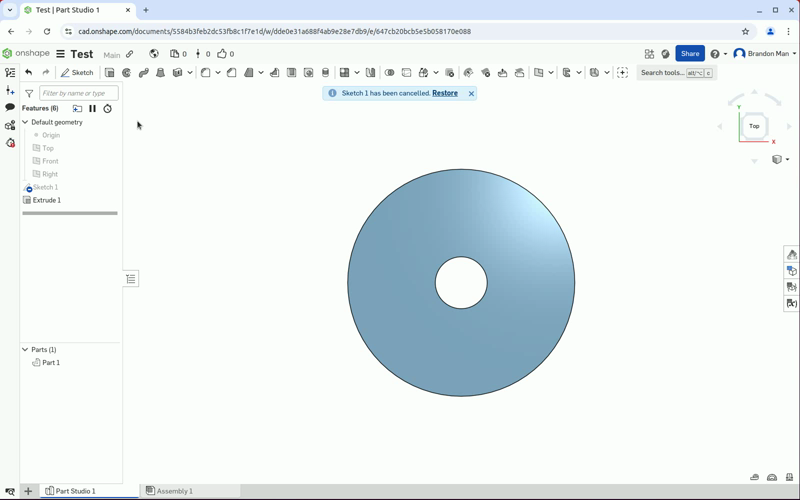
key(shift+h)
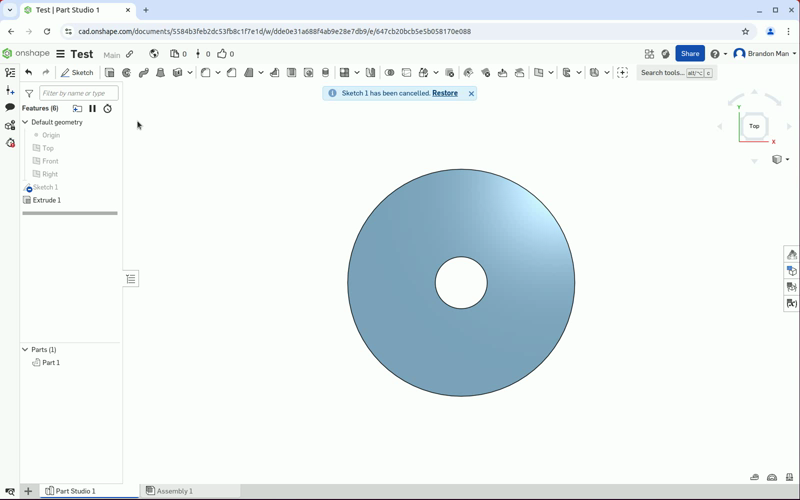
mouse_move(73, 189)
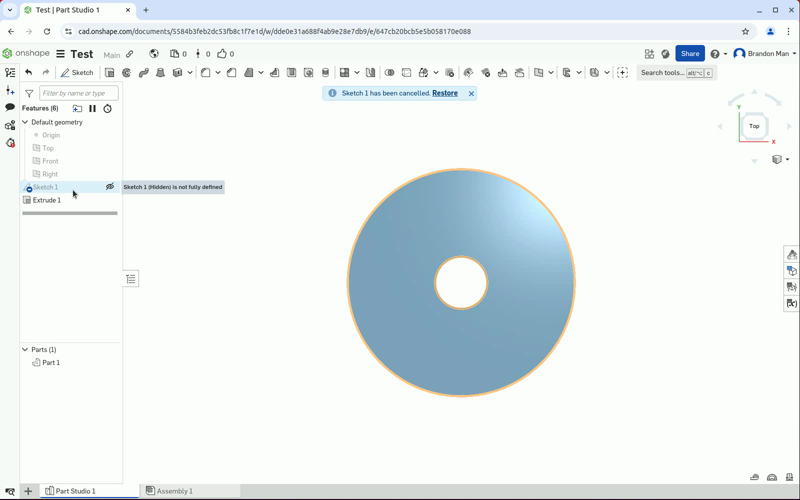
click(73, 189)
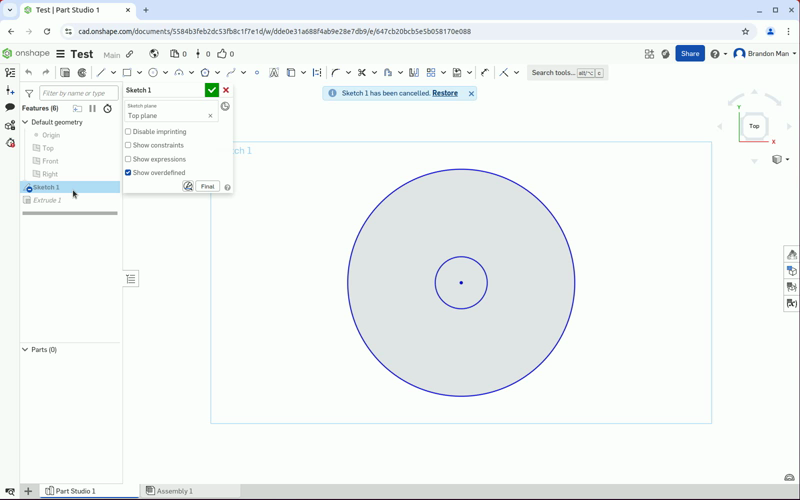
mouse_move(229, 92)
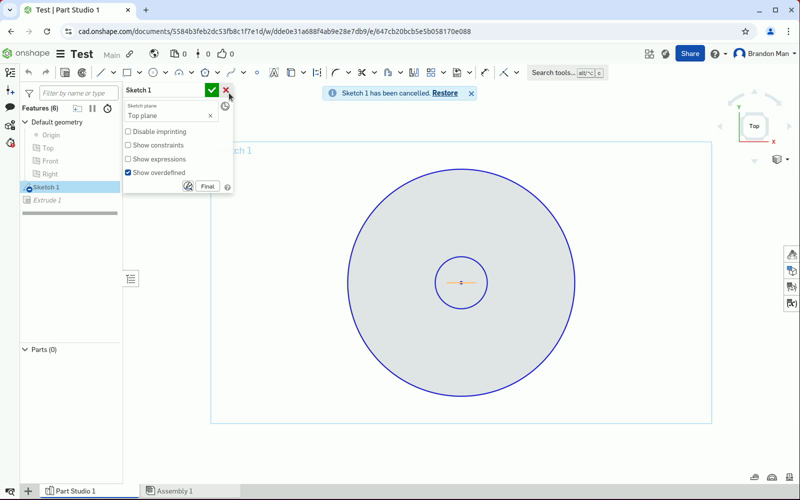
click(229, 92)
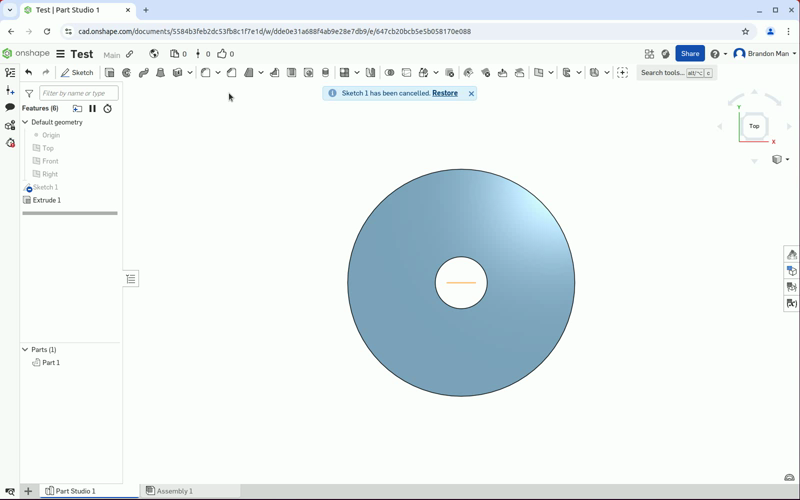
mouse_move(541, 75)
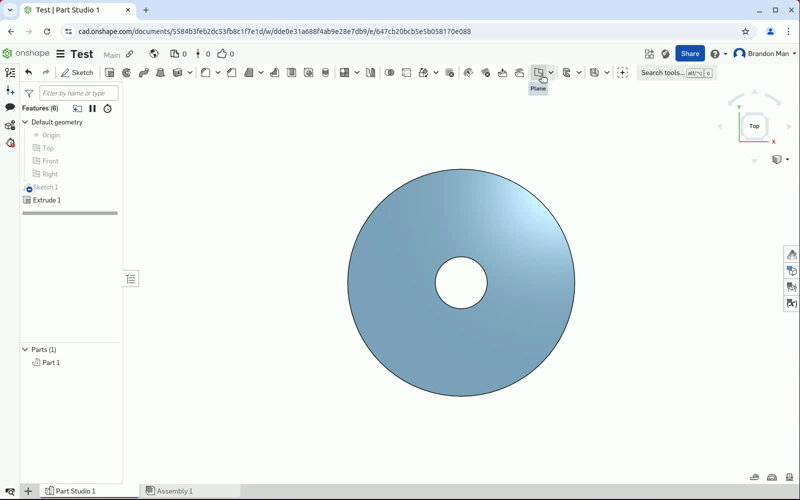
click(541, 75)
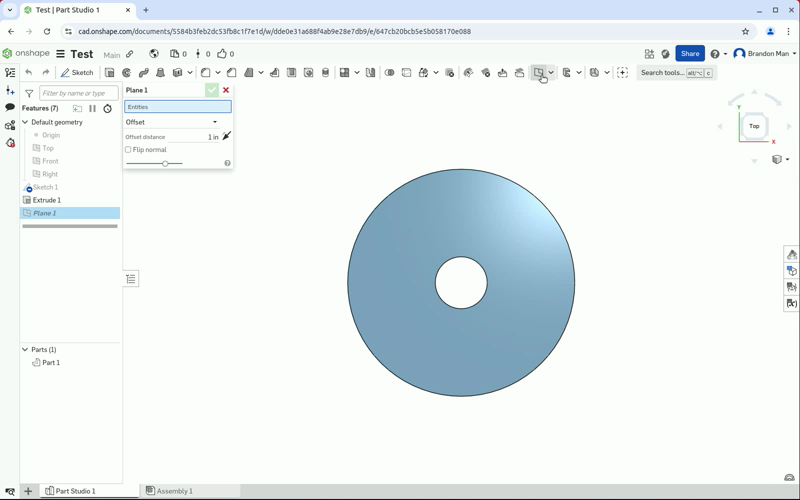
mouse_move(73, 150)
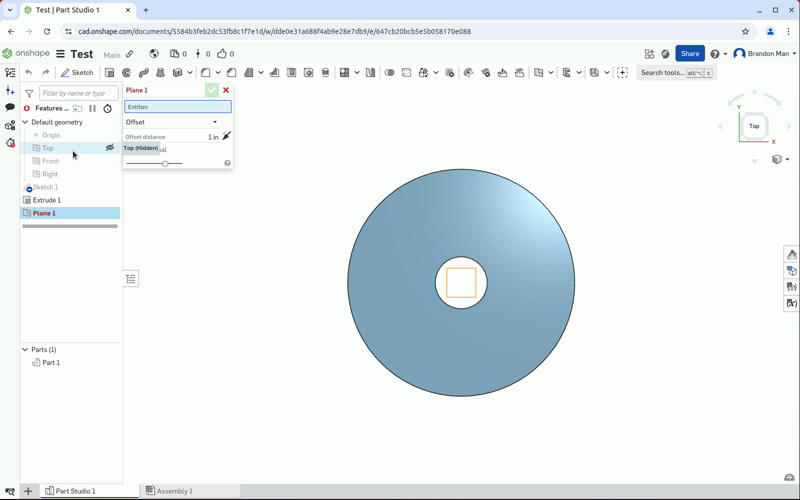
click(73, 150)
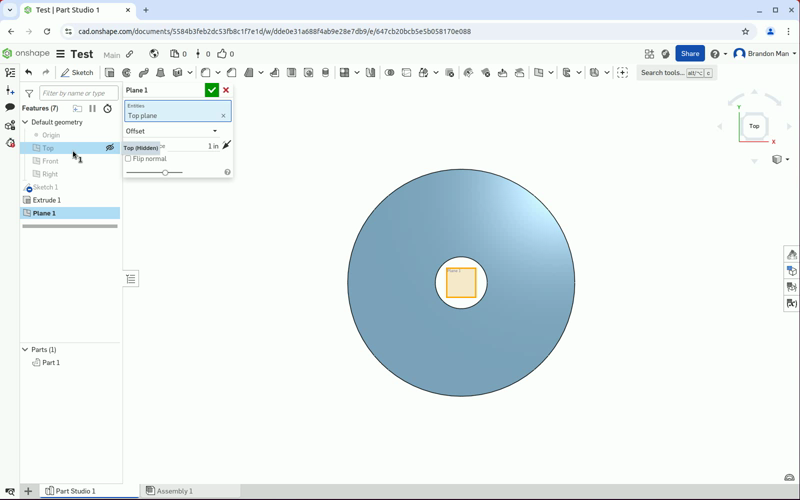
key(tab, 2)
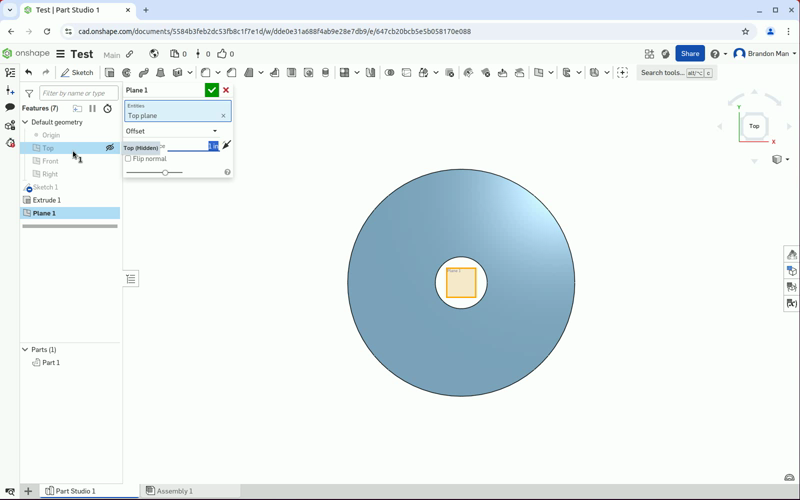
text(4.807)
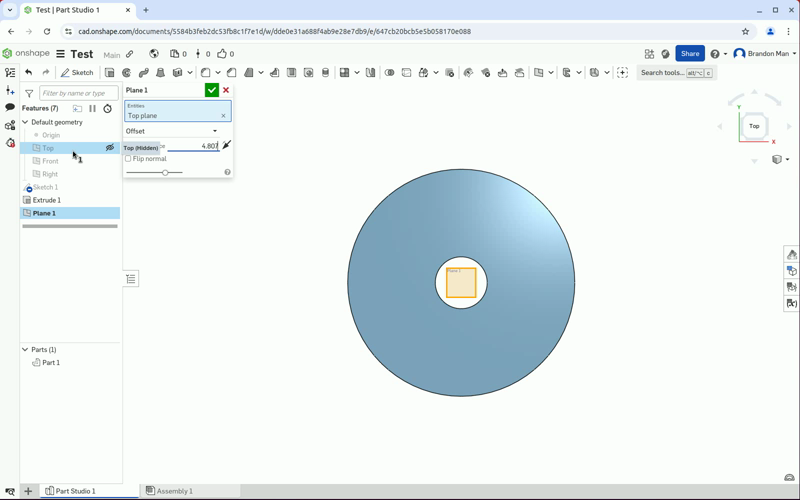
key(enter, 2)
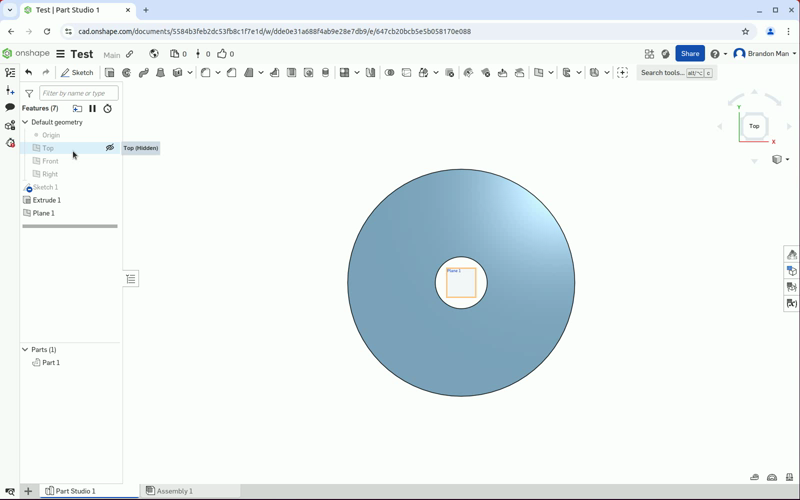
key(shift+s)
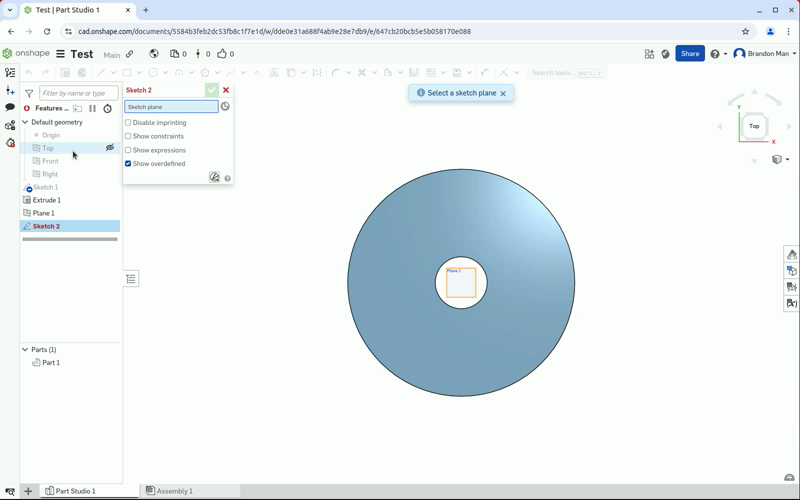
mouse_move(73, 215)
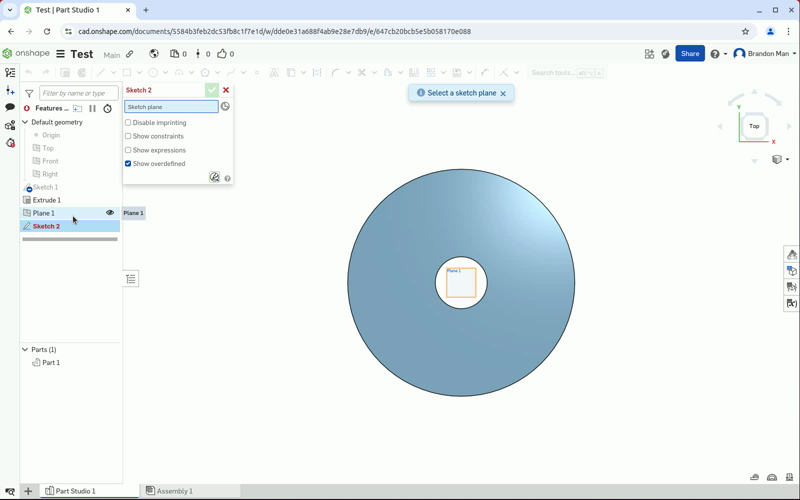
click(73, 215)
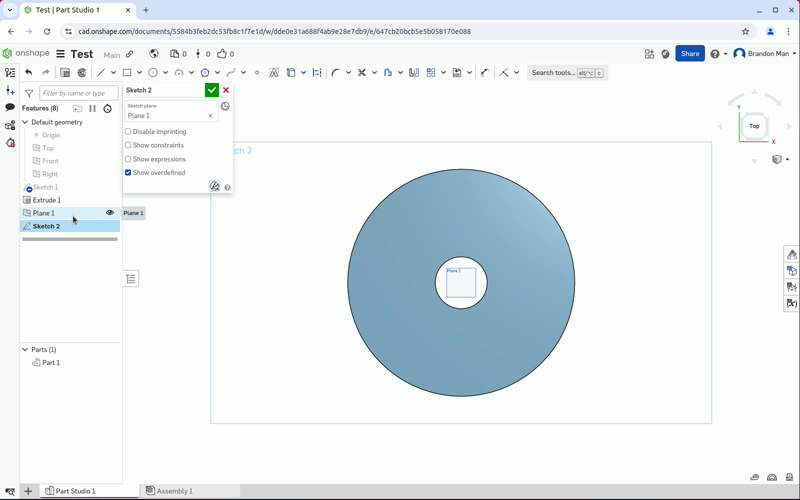
mouse_move(73, 352)
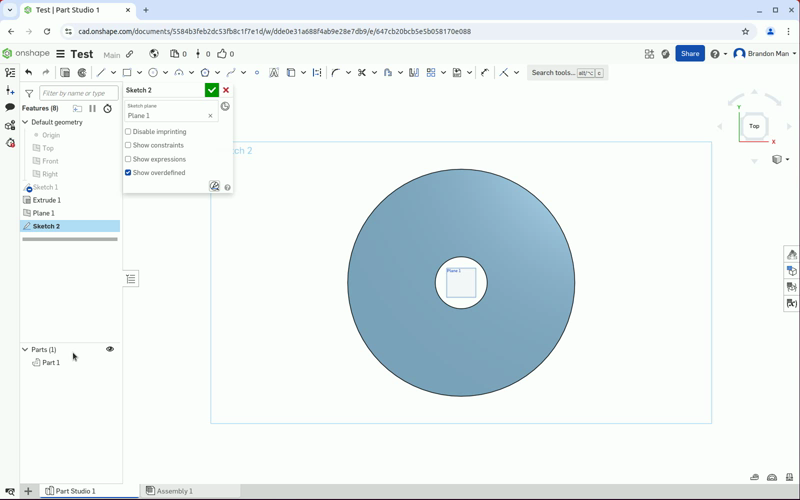
key(y)
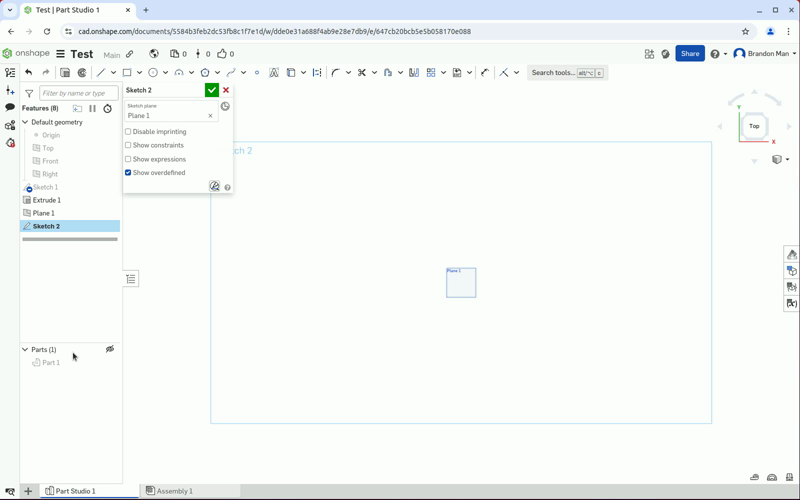
key(c)
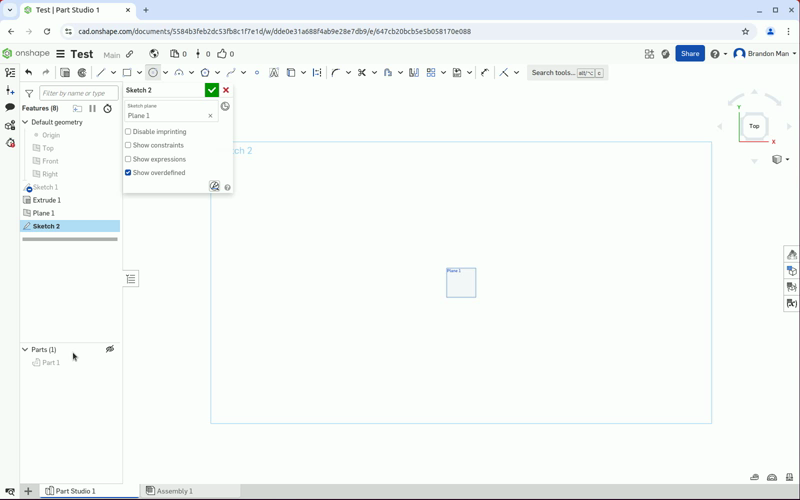
key_down(shift)
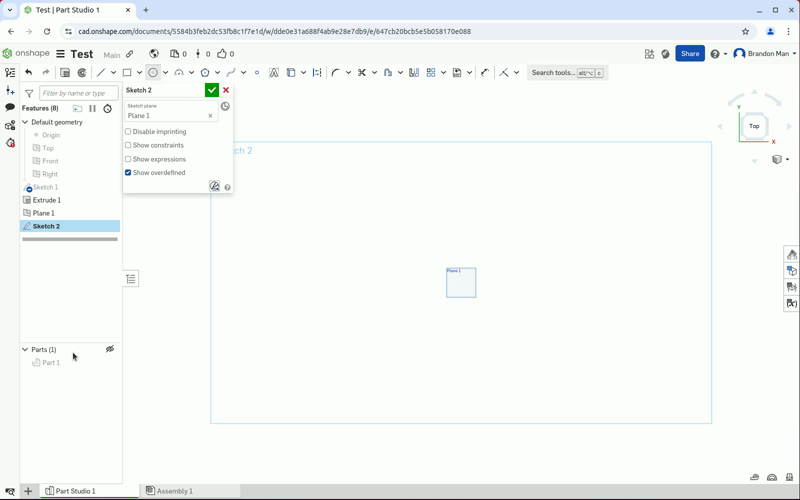
mouse_move(461, 282)
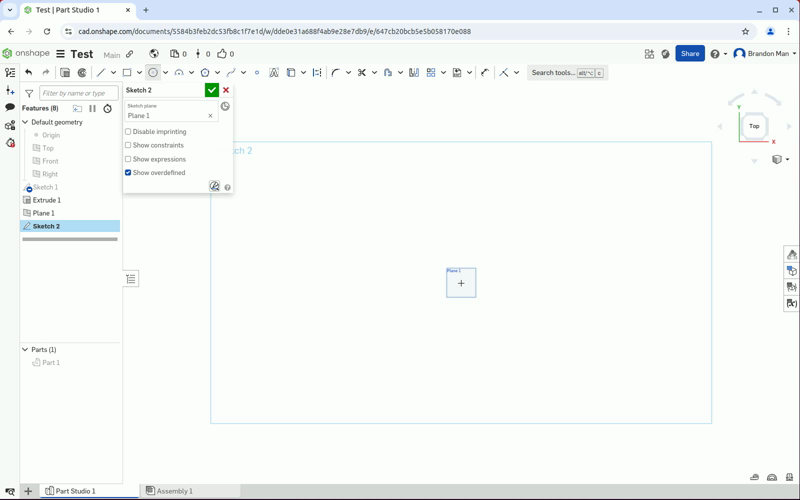
click(461, 282)
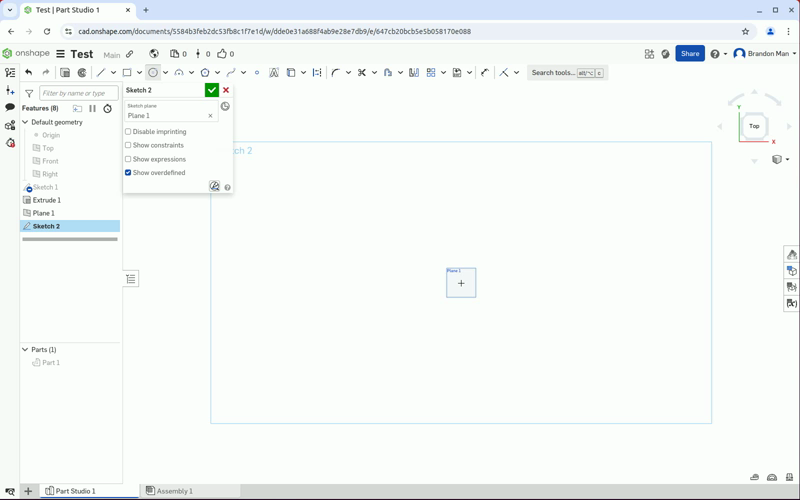
key_up(shift)
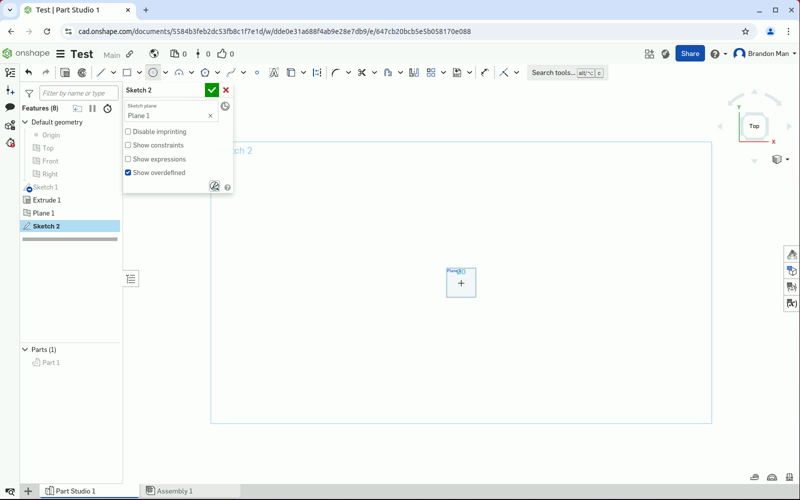
mouse_move(528, 282)
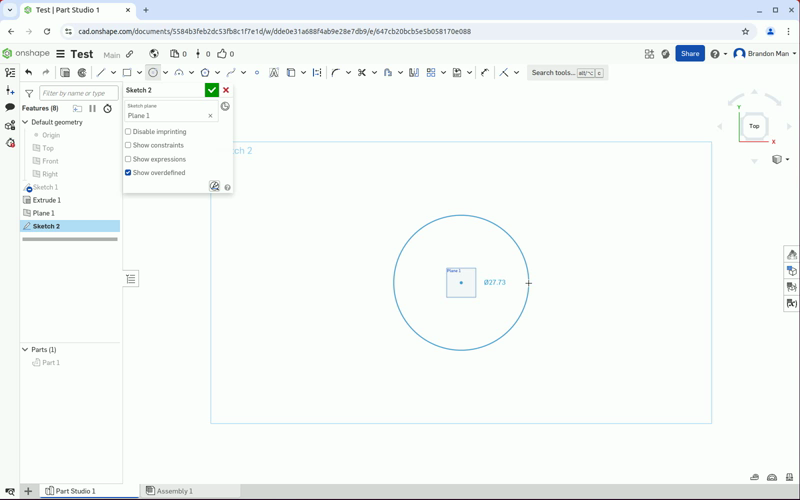
click(528, 282)
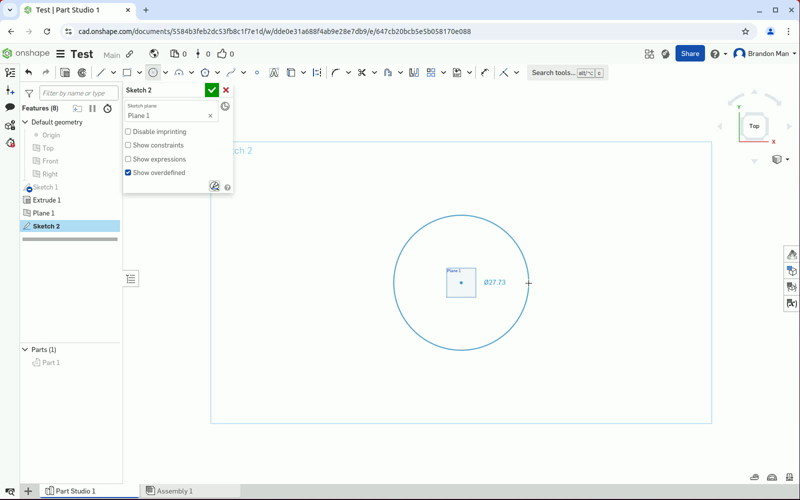
key(esc)
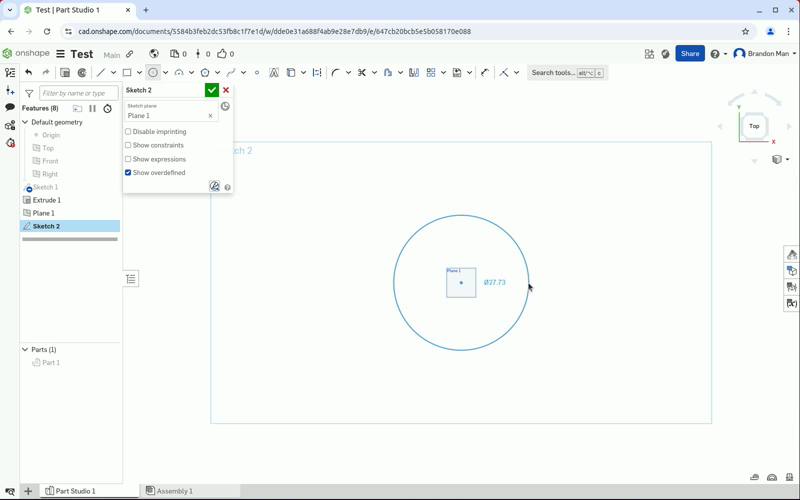
key(c)
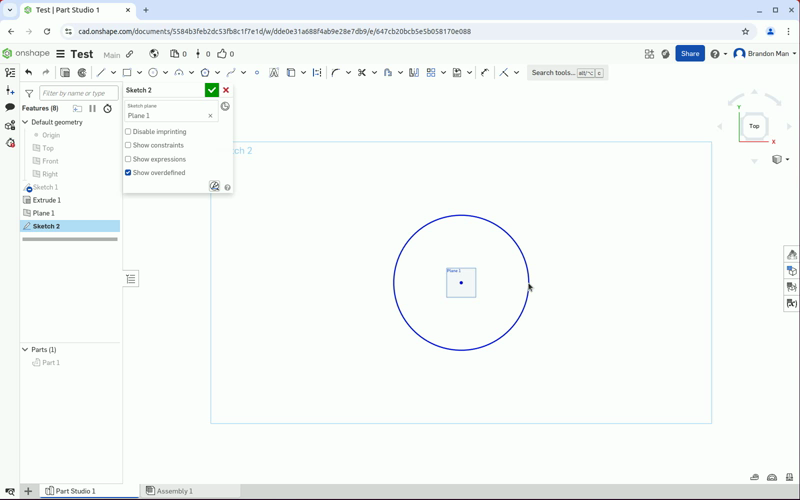
key_down(shift)
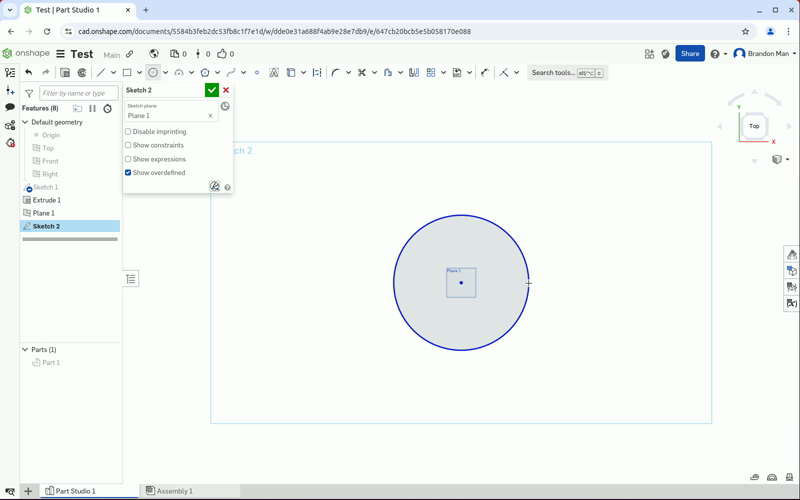
mouse_move(461, 282)
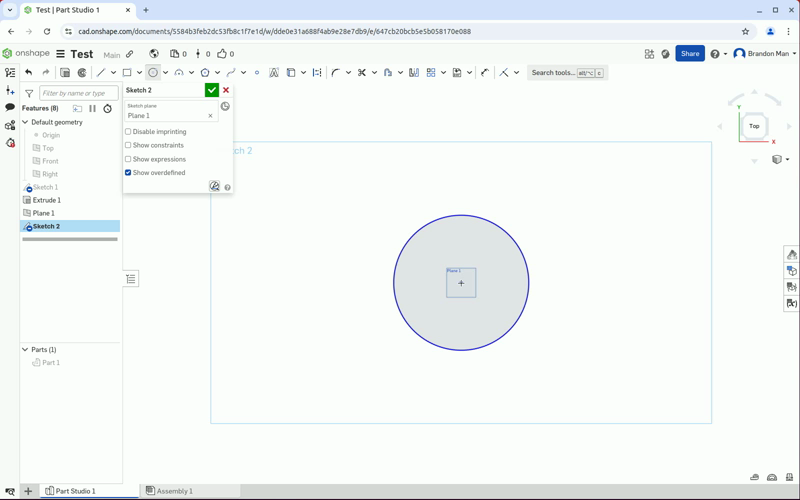
click(461, 282)
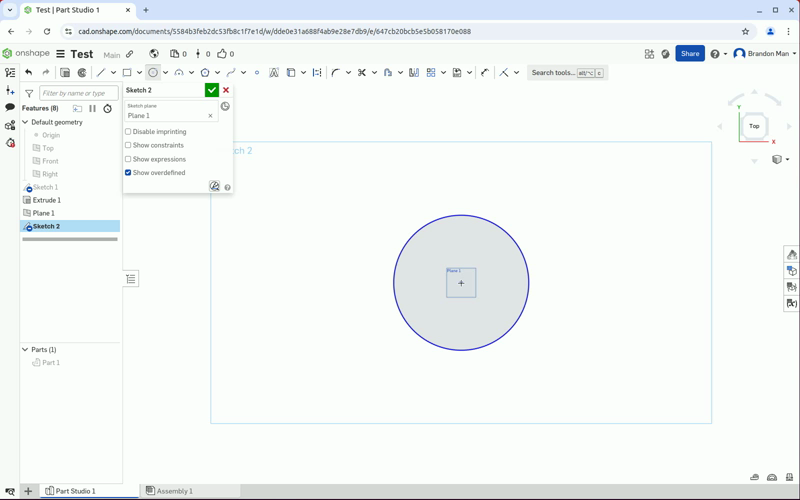
key_up(shift)
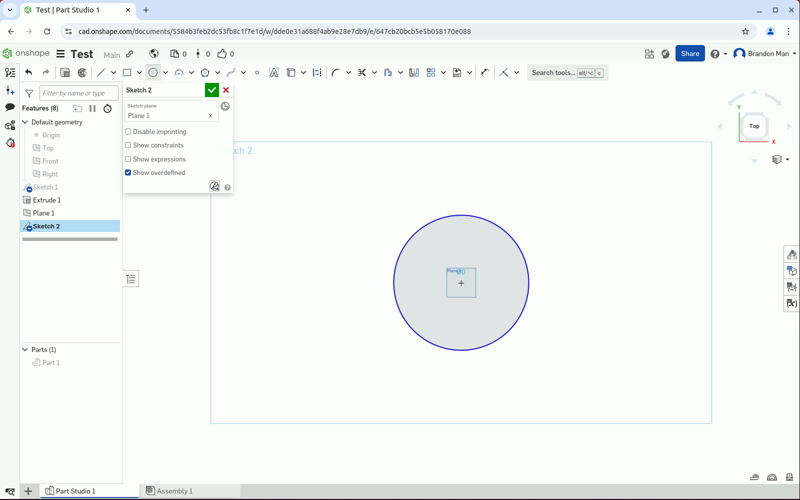
mouse_move(486, 282)
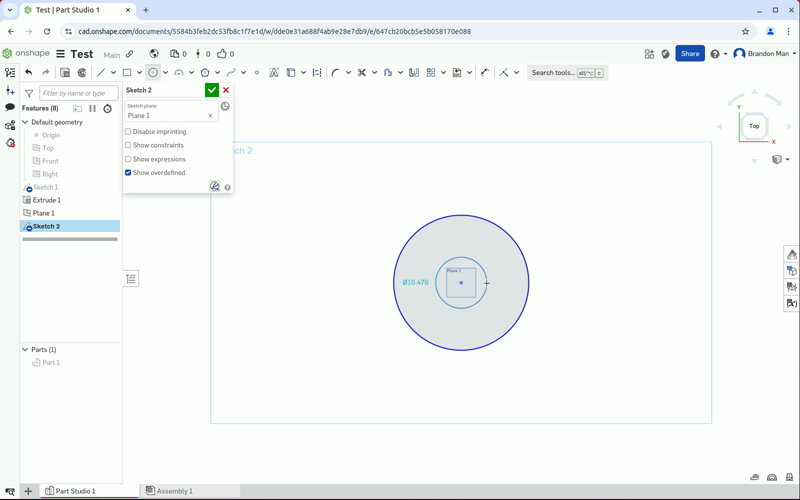
click(486, 282)
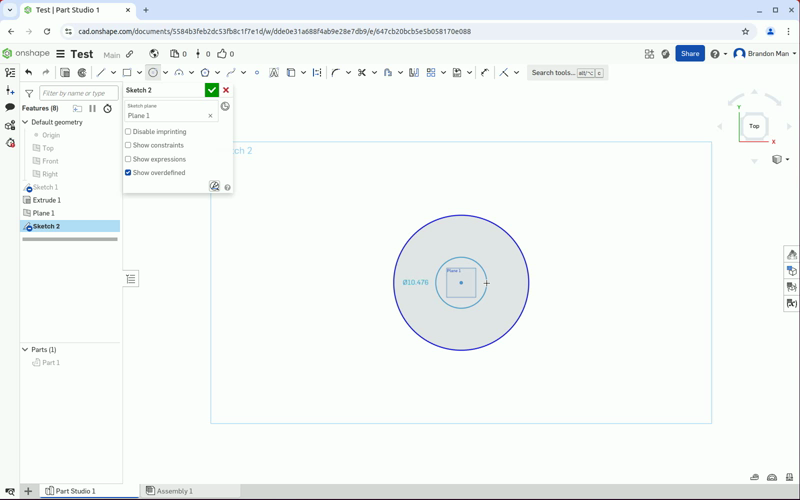
key(esc)
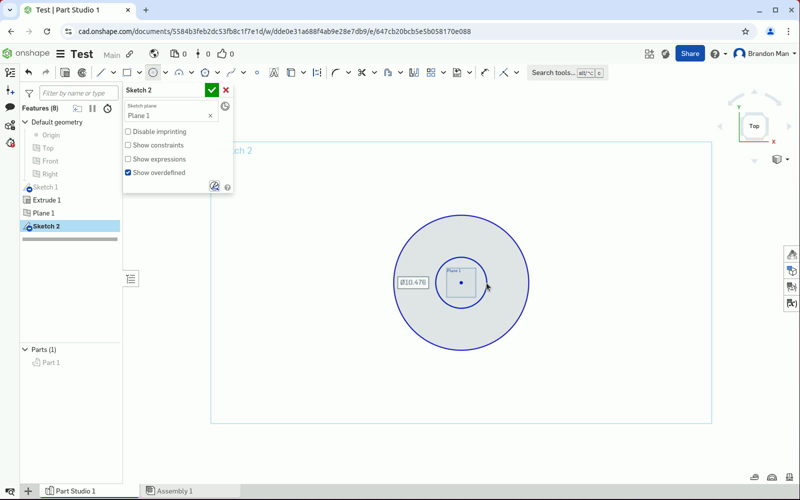
mouse_move(407, 272)
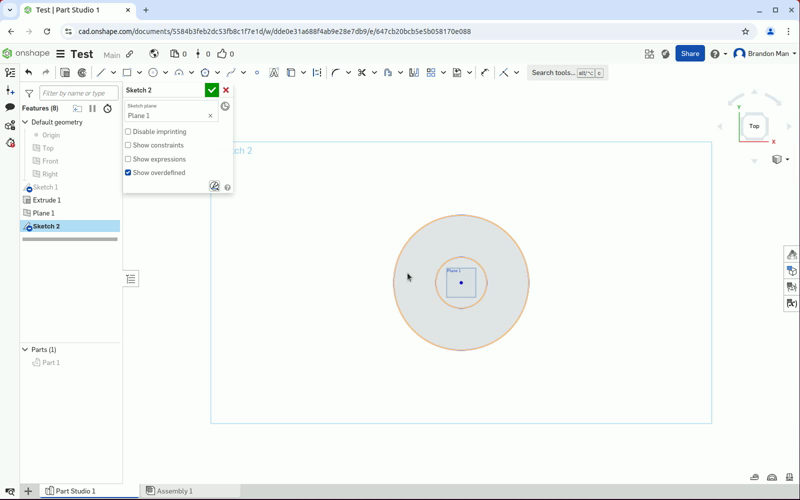
click(407, 272)
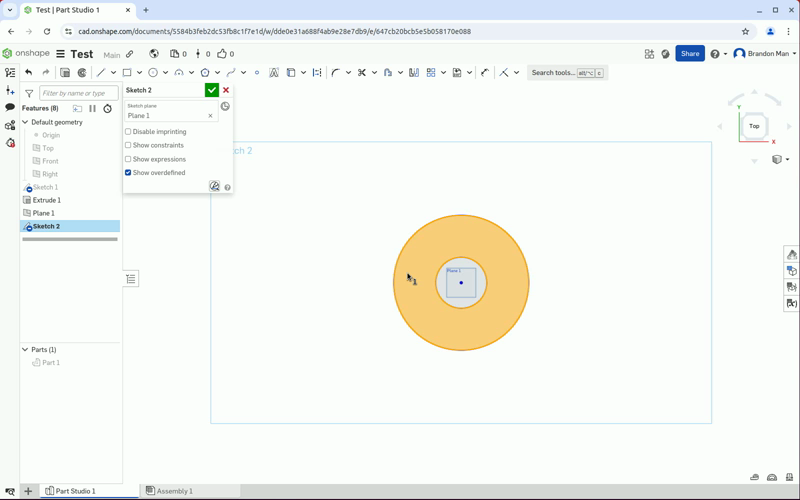
mouse_move(73, 352)
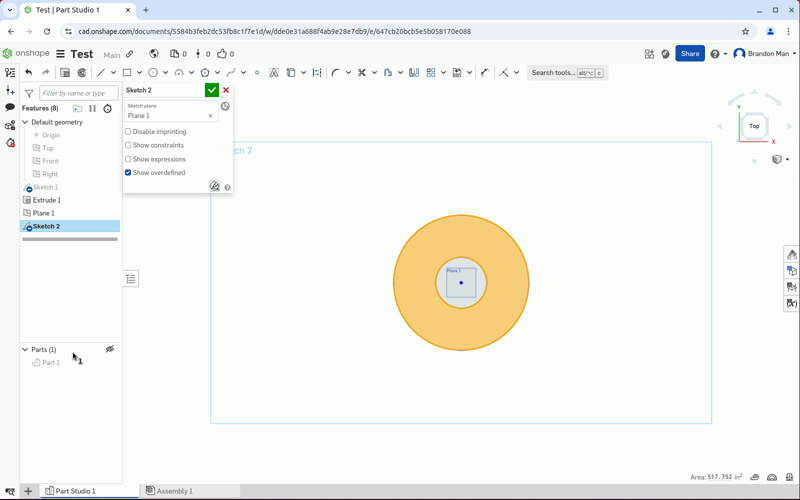
key(shift+y)
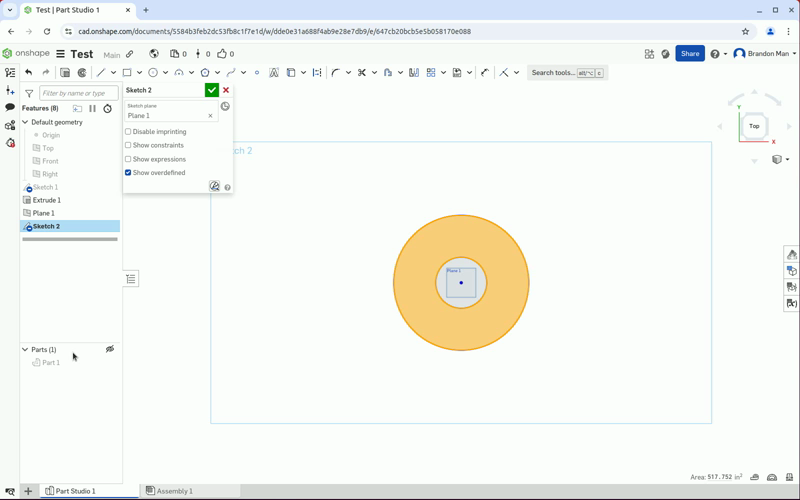
key(shift+e)
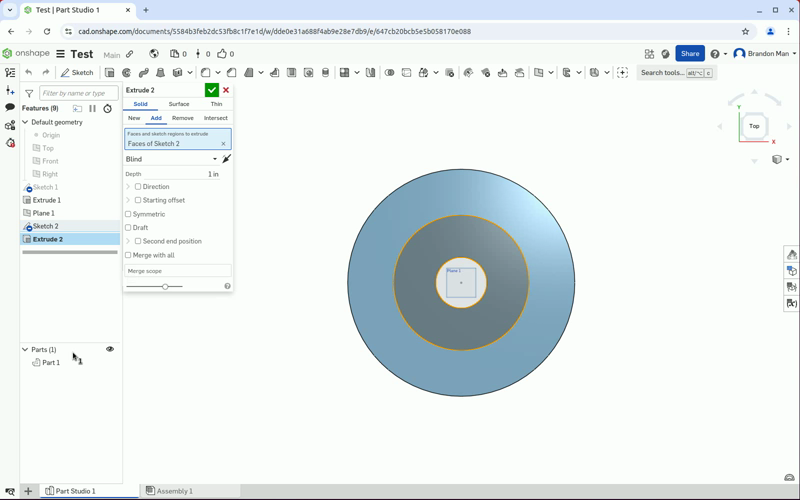
mouse_move(143, 106)
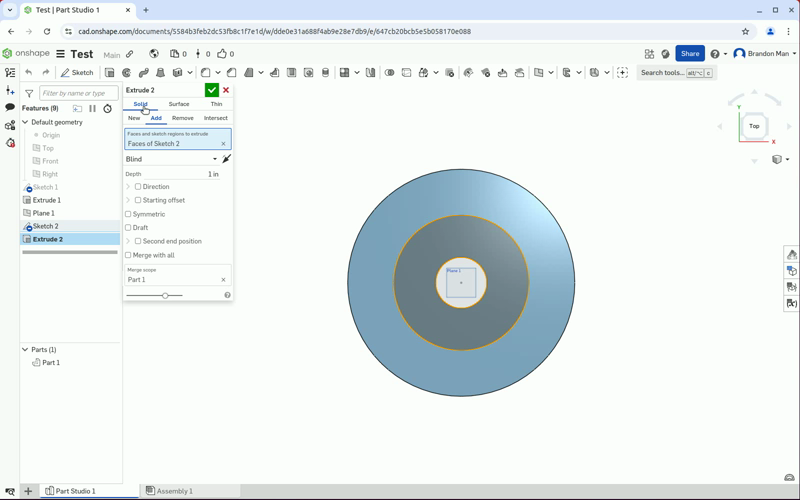
click(143, 106)
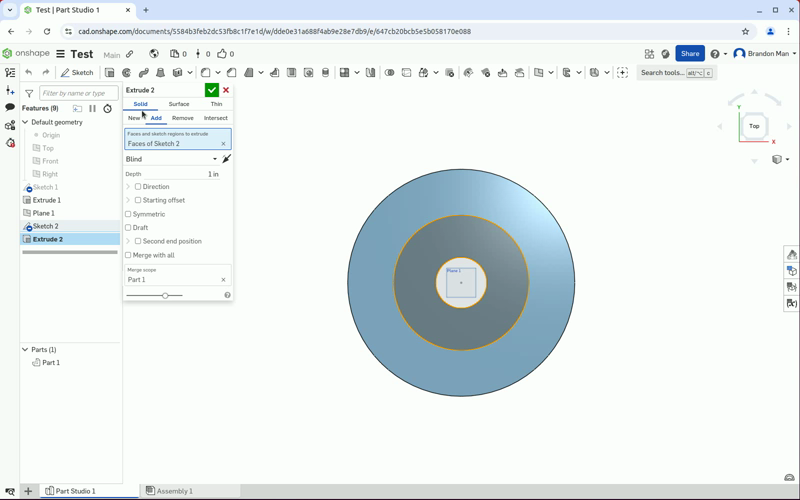
mouse_move(137, 120)
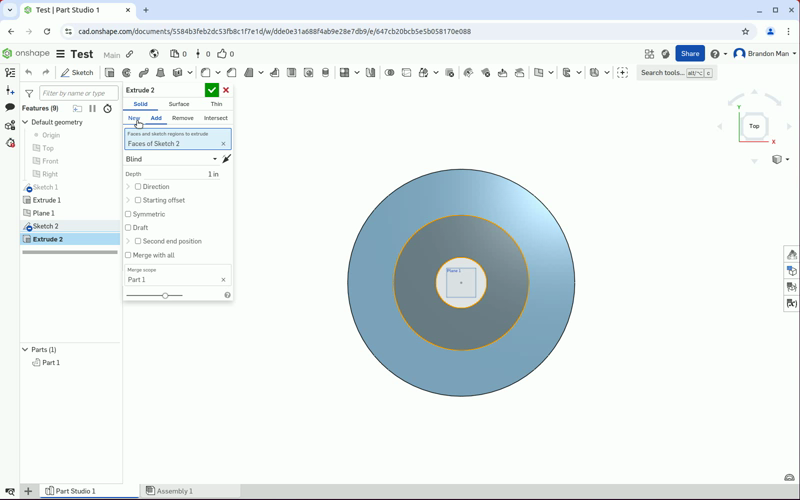
click(137, 120)
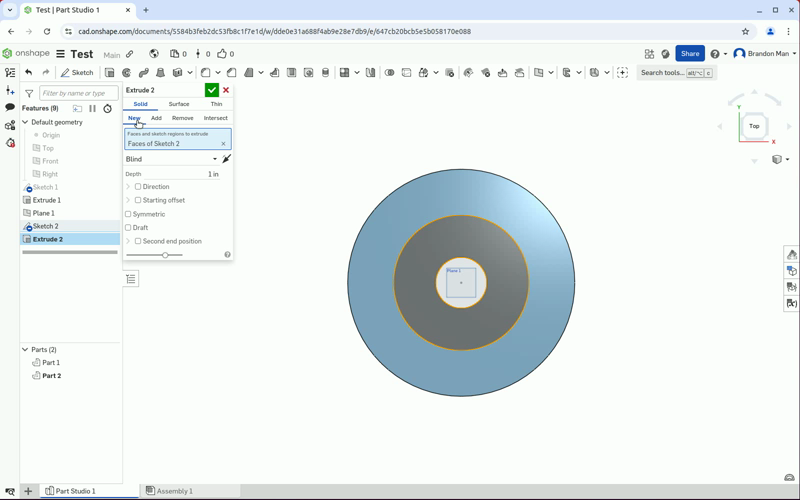
key(tab, 4)
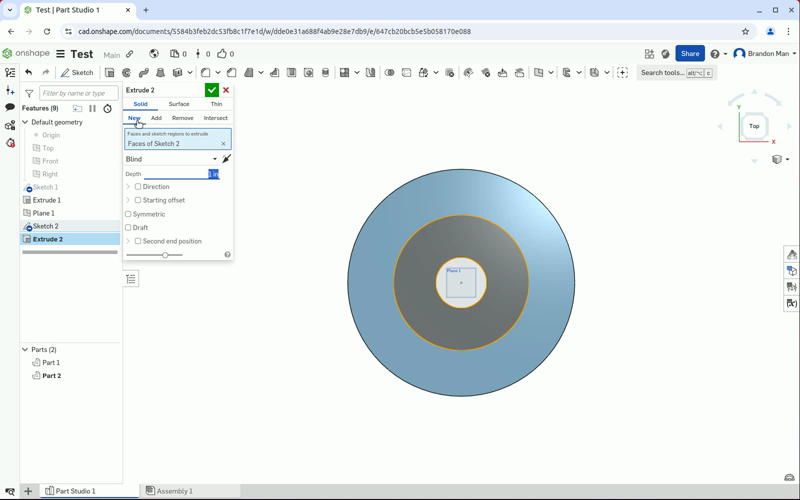
text(5.777)
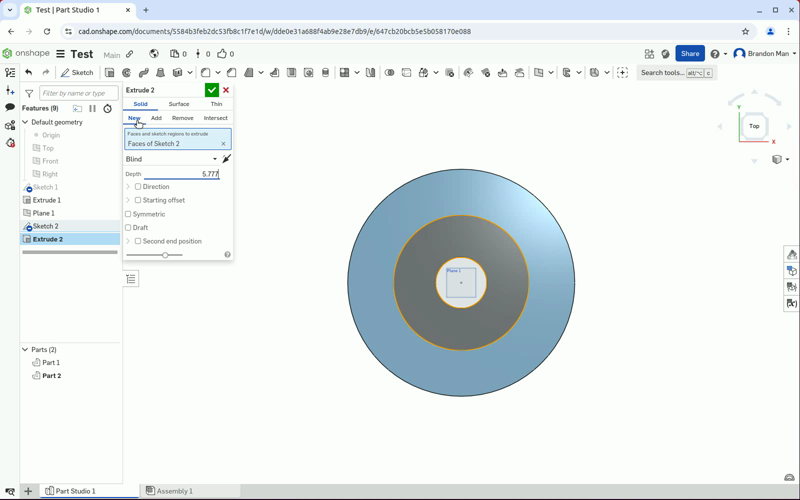
key(enter)
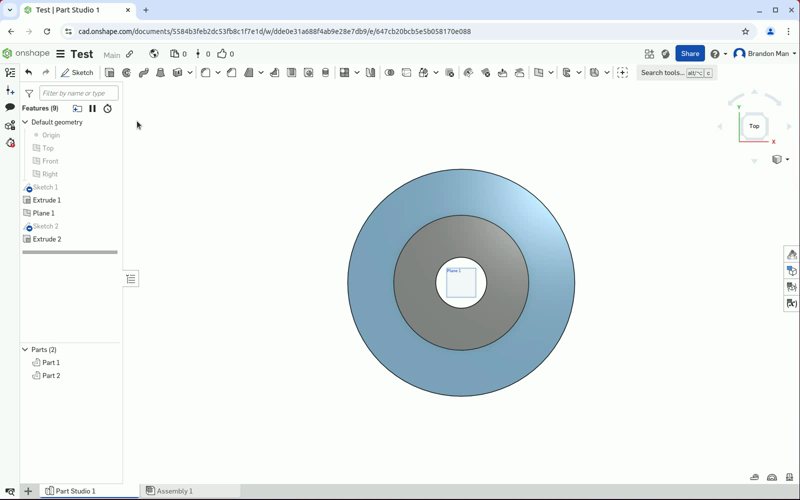
key(shift+h)
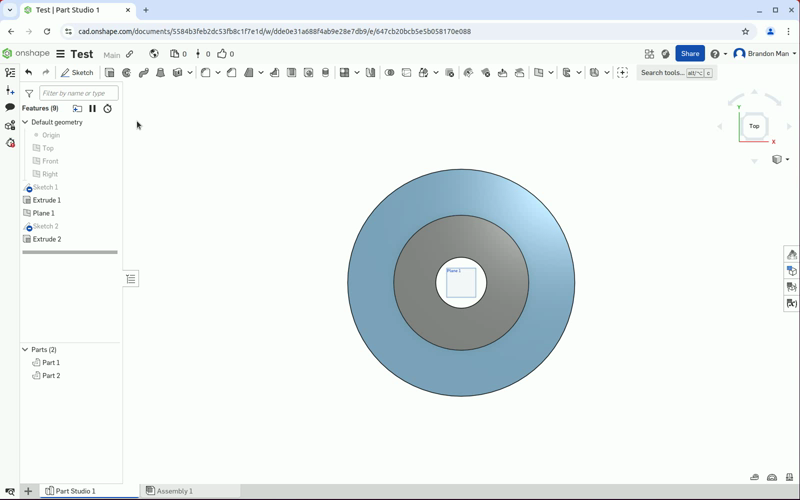
key(shift+h)
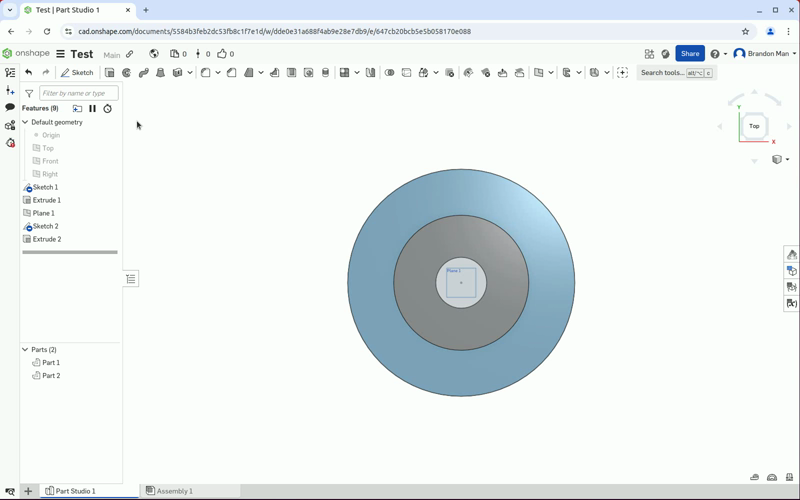
key(shift+7)
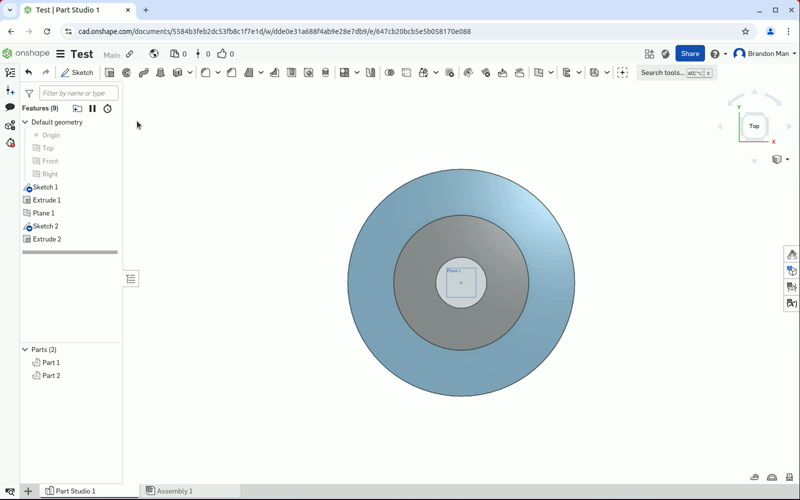
key(up, 3)
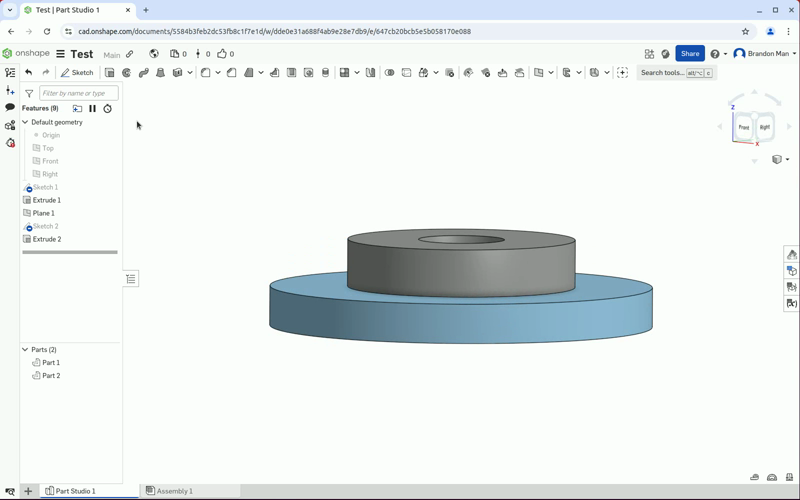
key(left, 3)
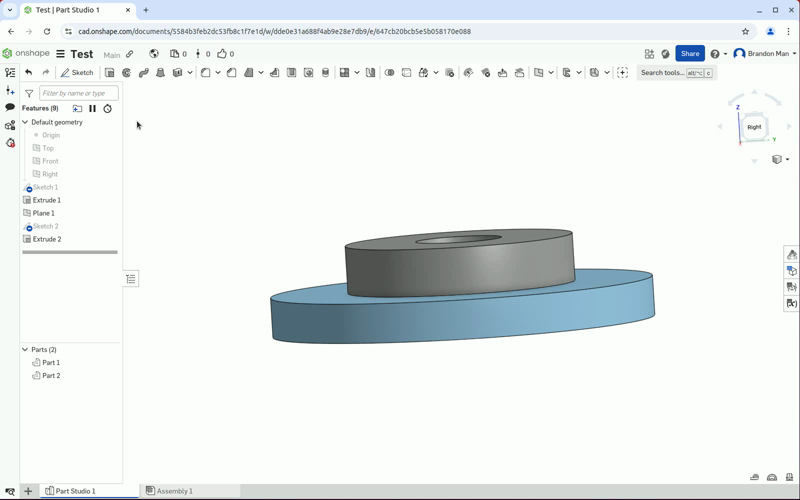
key(right, 3)
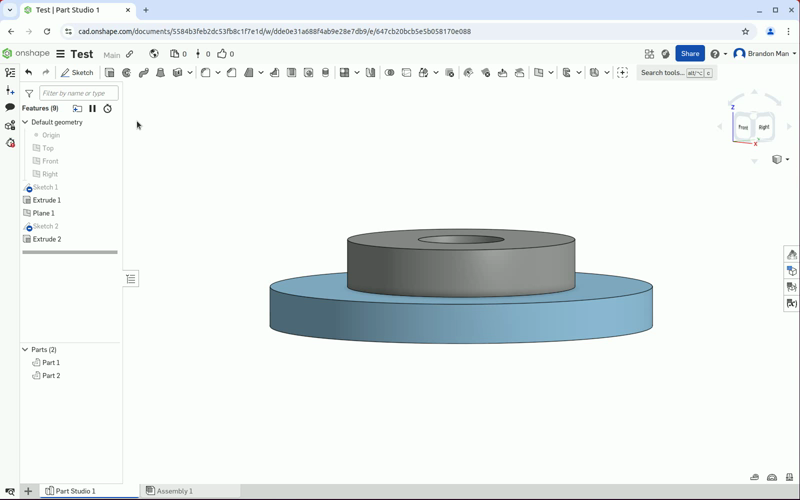
key(down, 3)
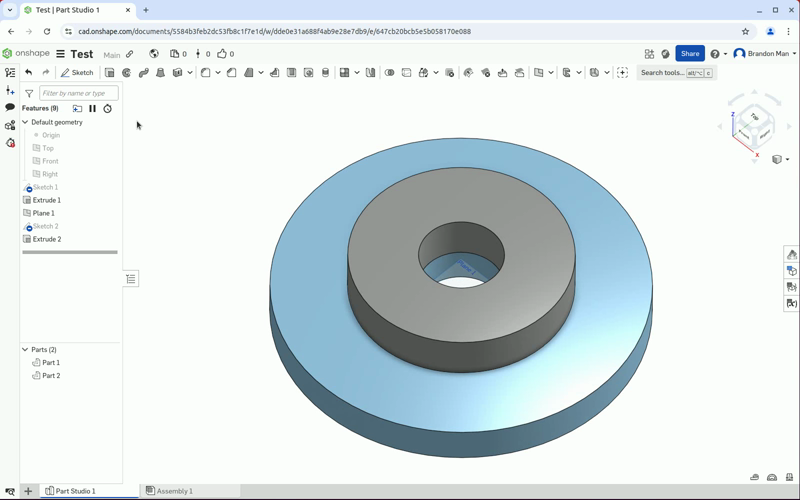
mouse_move(73, 189)
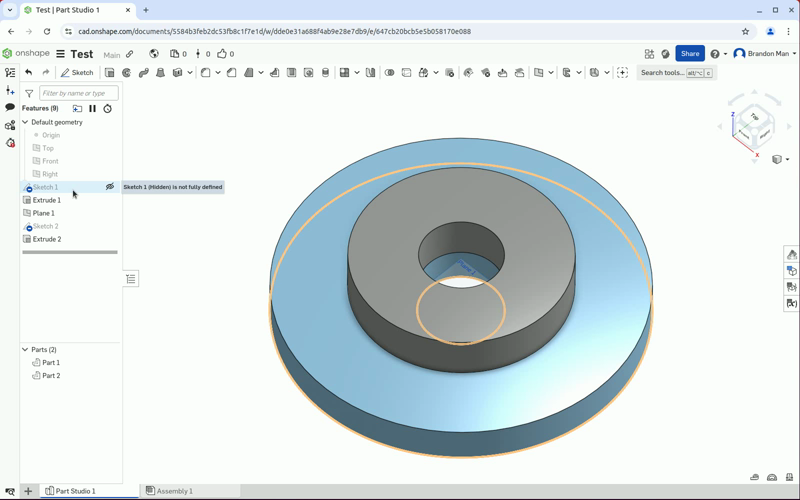
click(73, 189)